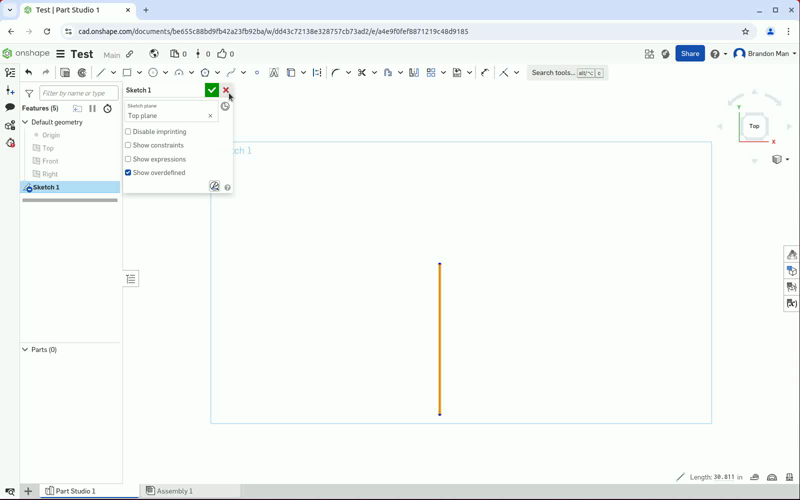
key(shift+h)
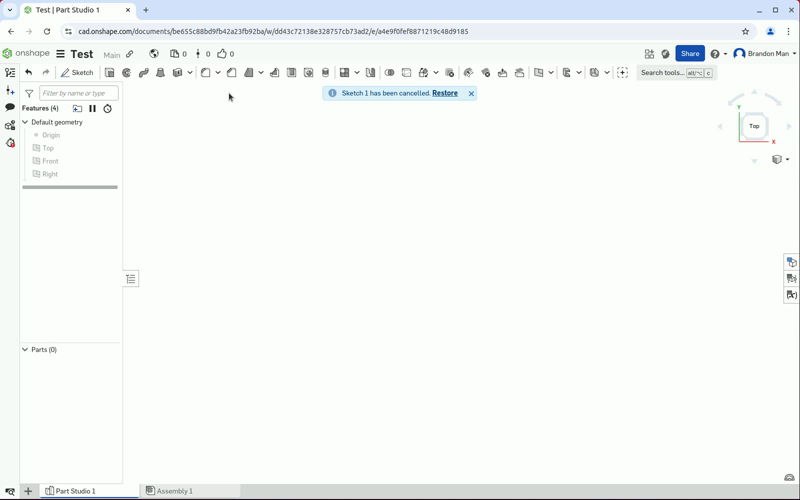
mouse_move(73, 352)
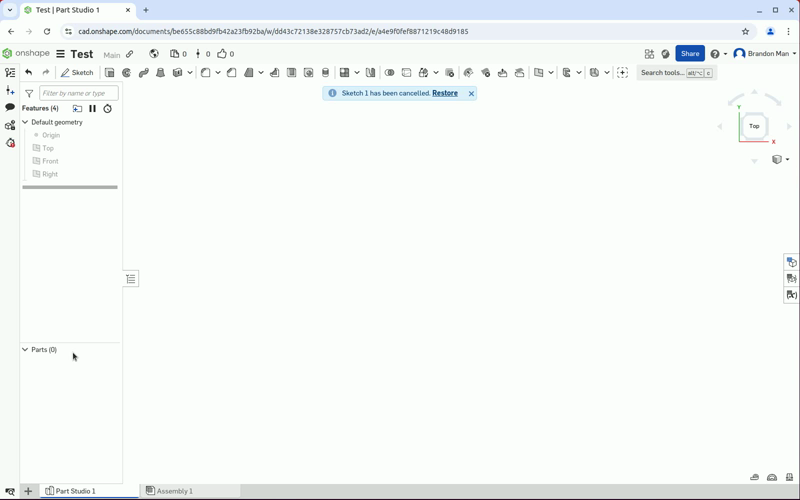
key(y)
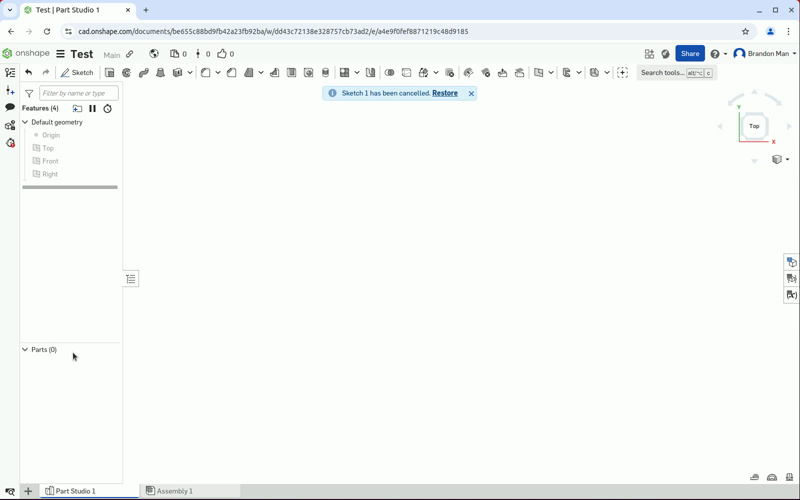
key(shift+p)
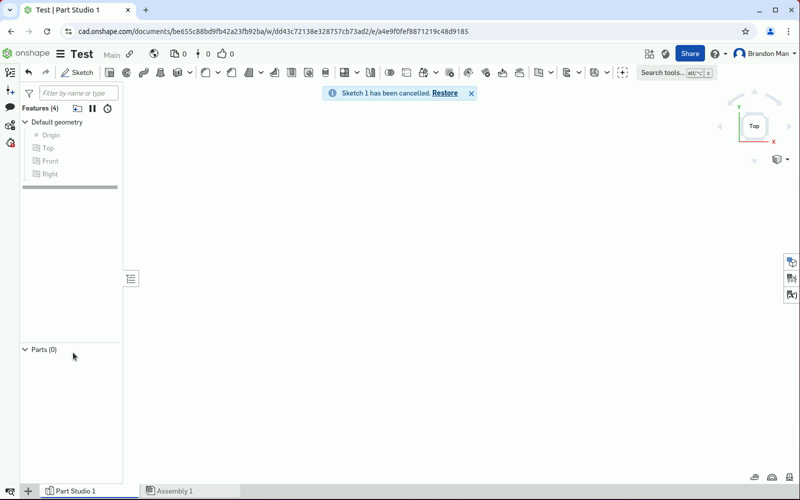
key(space)
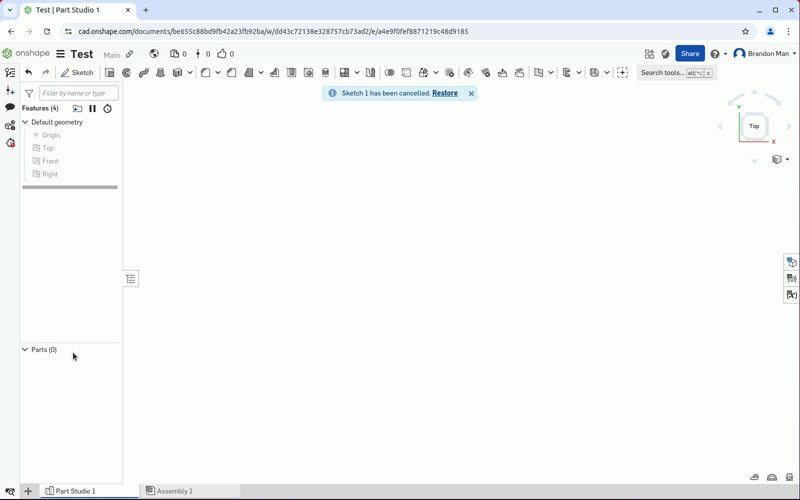
key_down(shift)
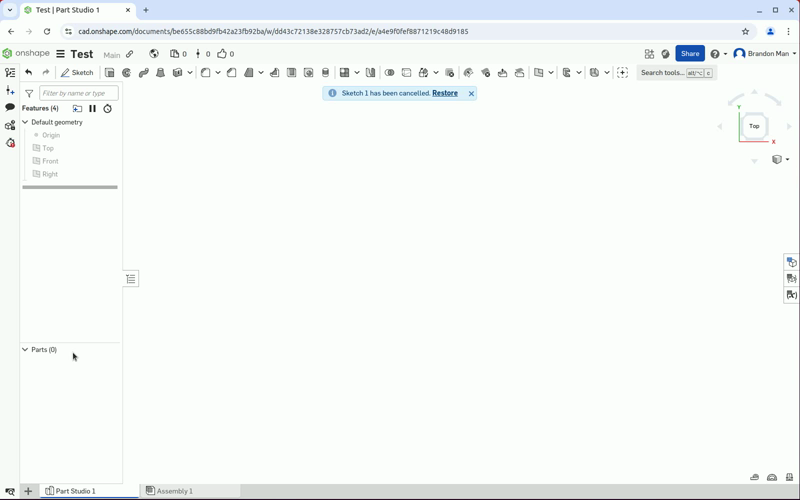
key(up)
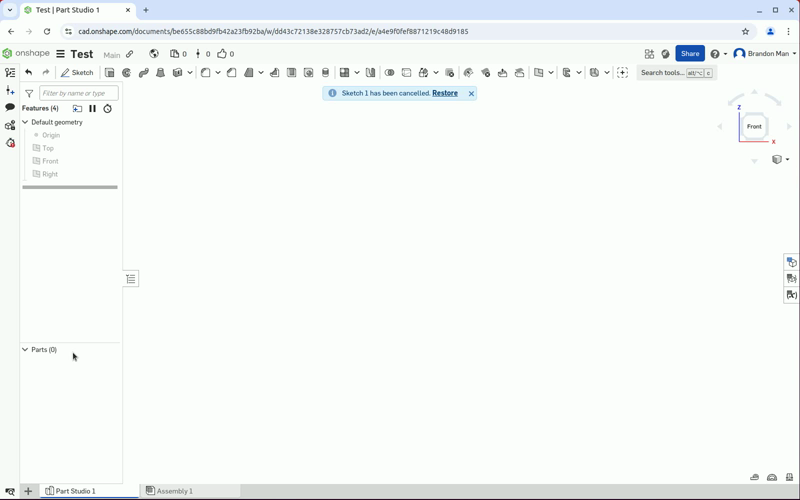
key_up(shift)
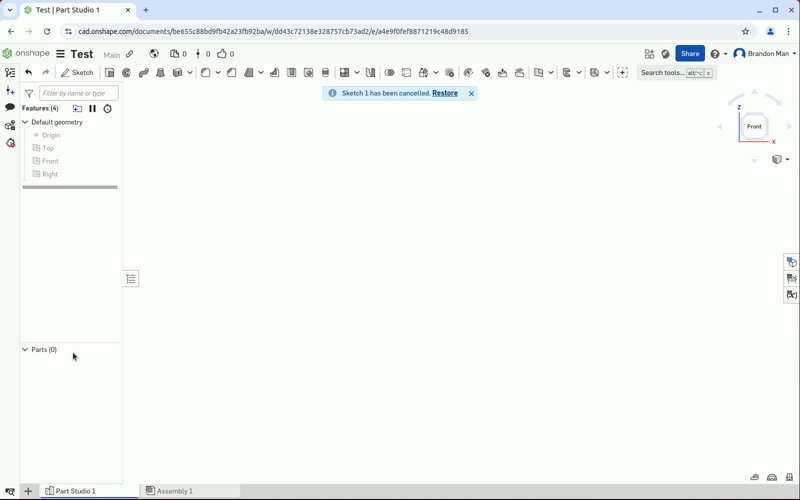
key(space)
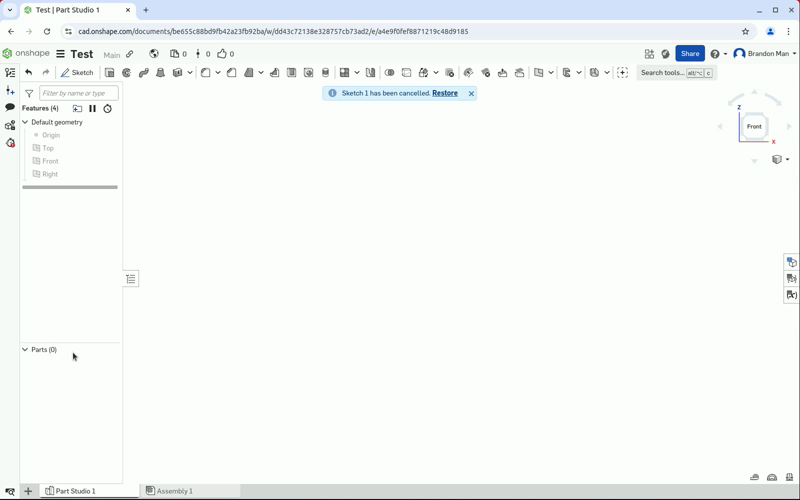
key_down(shift)
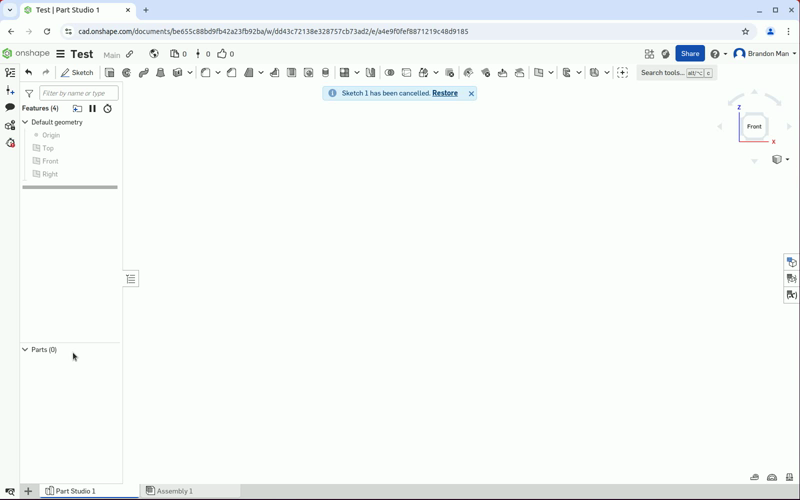
key(left)
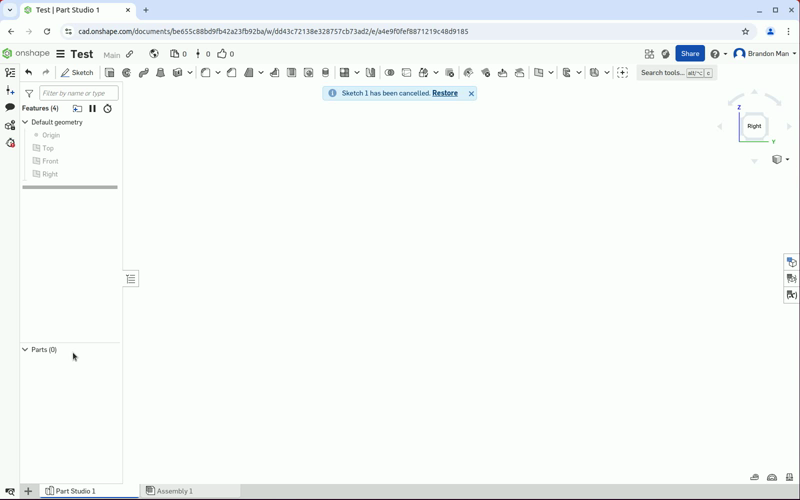
key_up(shift)
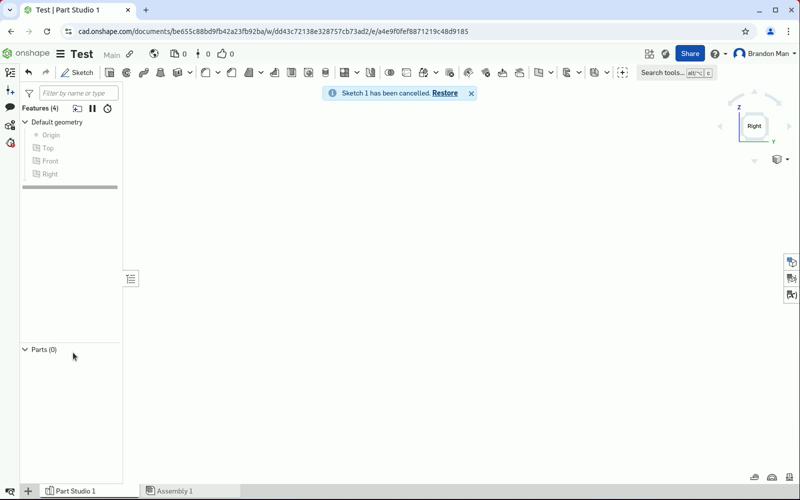
mouse_move(73, 352)
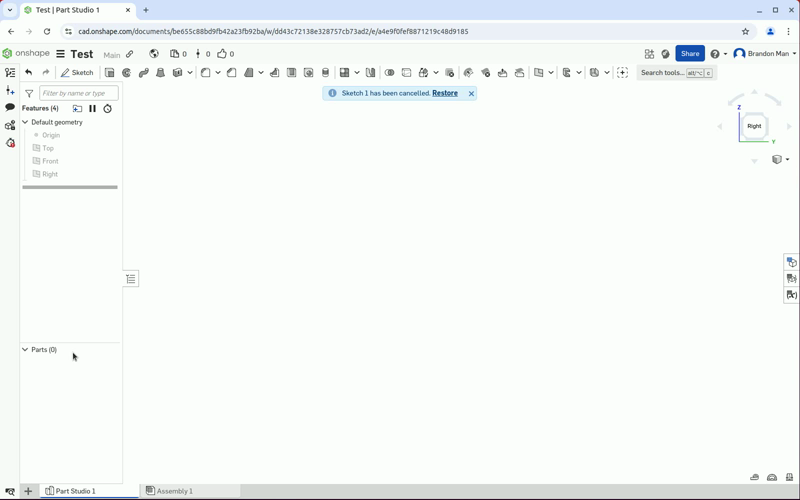
key(shift+y)
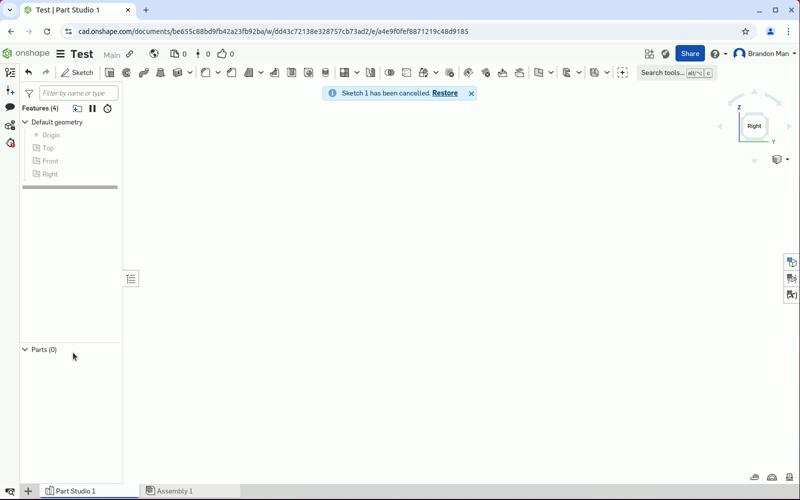
key(shift+s)
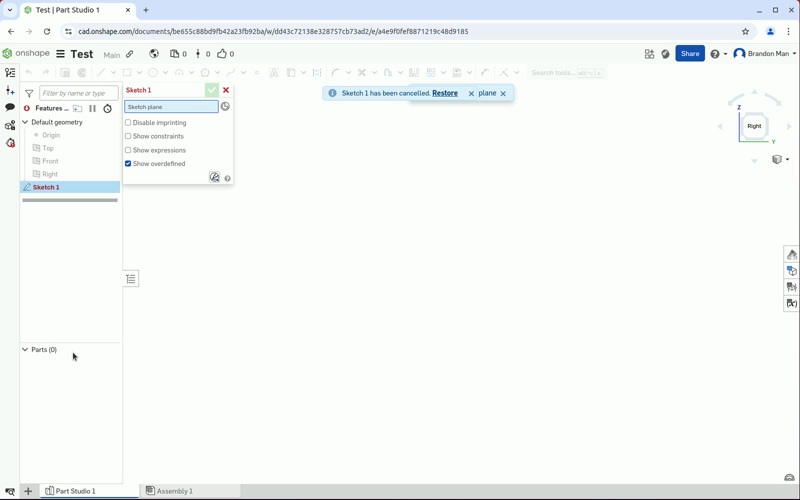
mouse_move(73, 176)
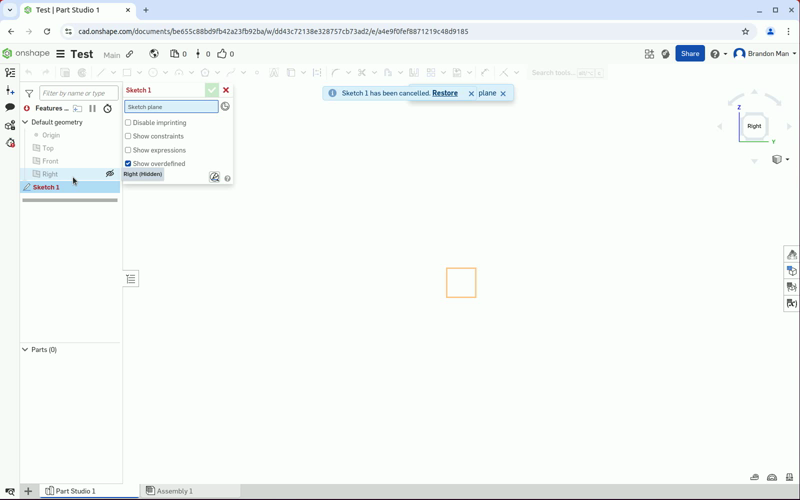
click(73, 176)
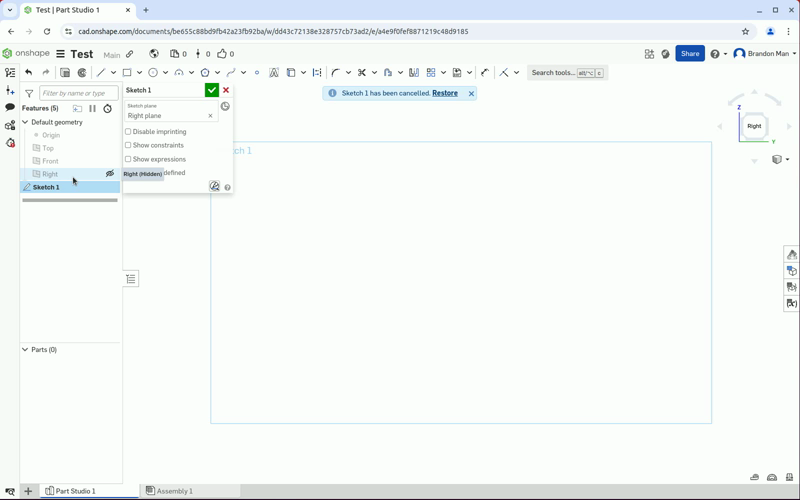
mouse_move(73, 352)
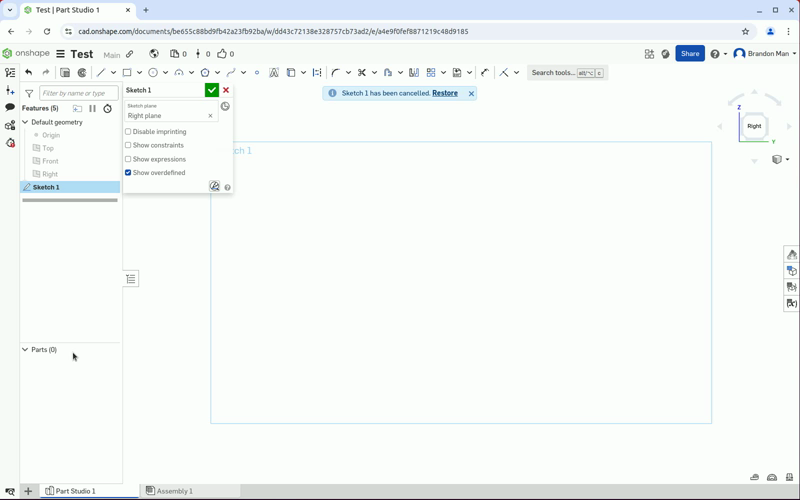
key(y)
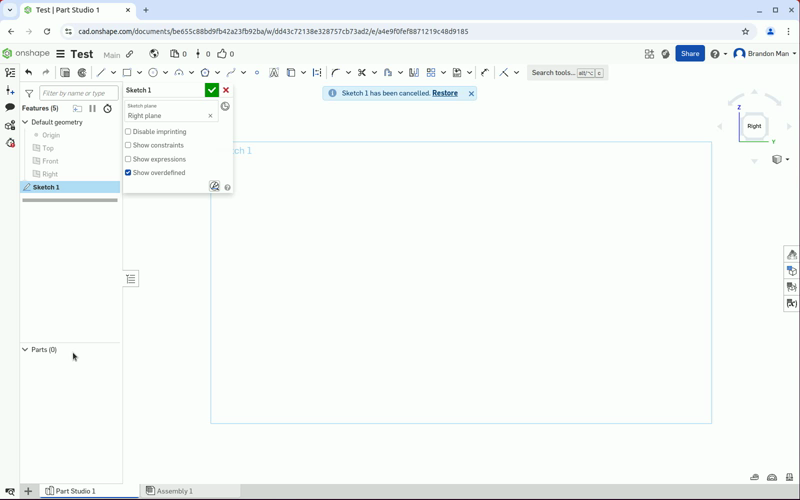
key(a)
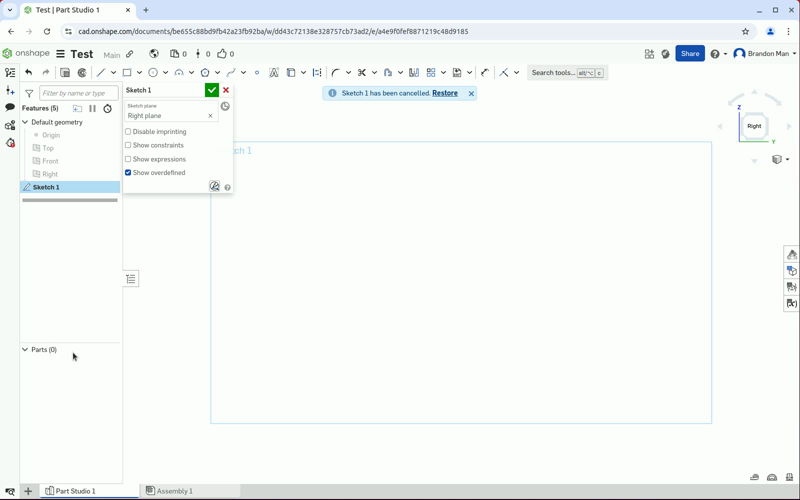
key_down(shift)
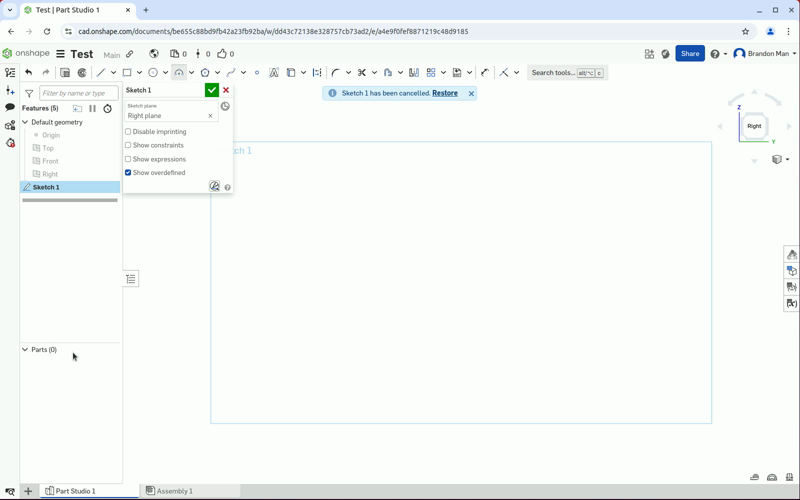
mouse_move(362, 236)
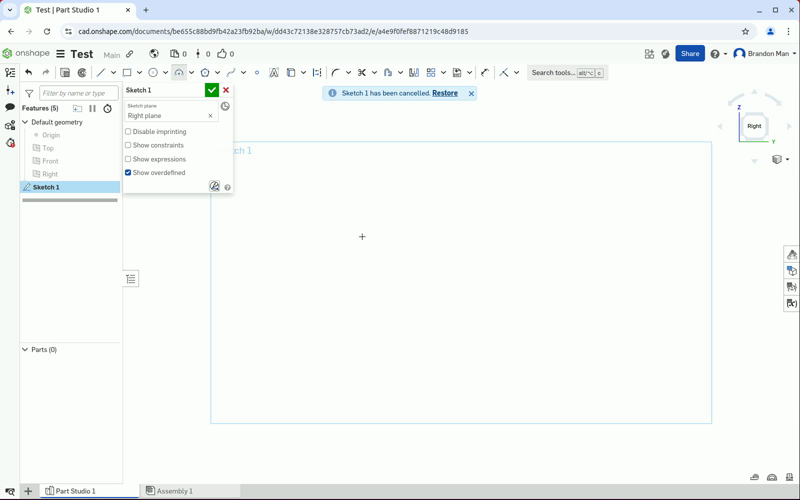
click(362, 236)
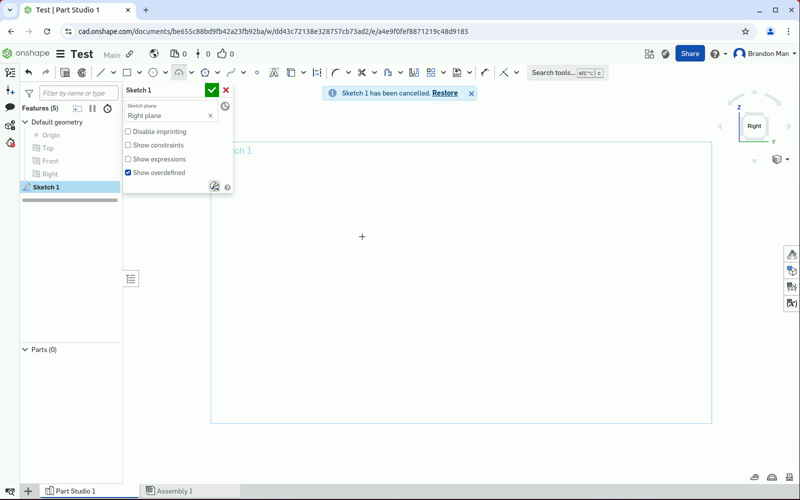
key_up(shift)
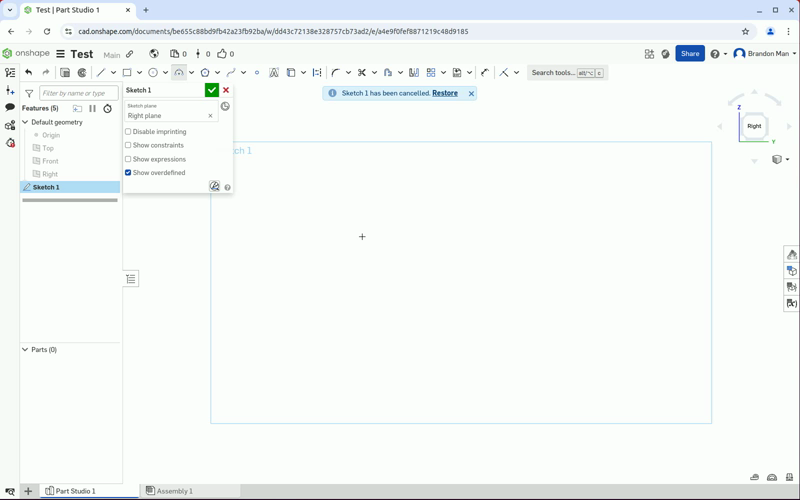
key_down(shift)
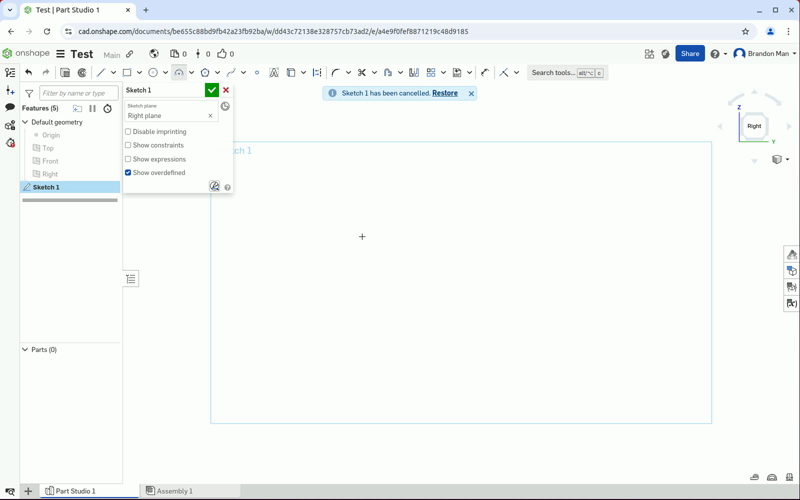
mouse_move(389, 269)
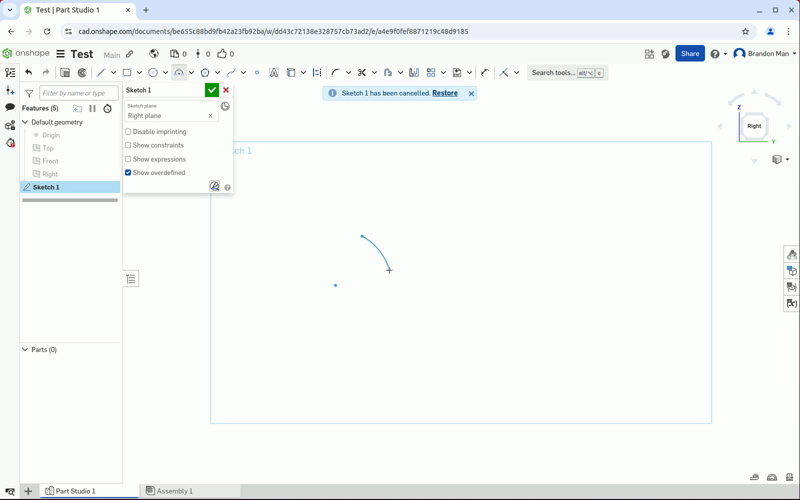
click(389, 269)
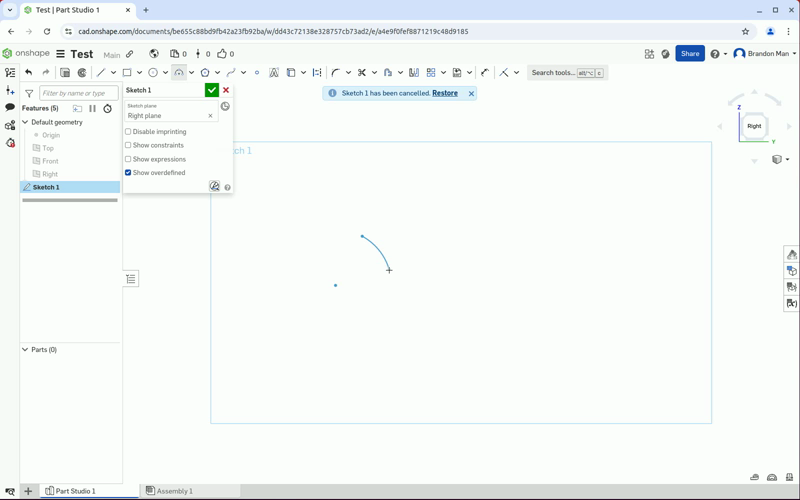
mouse_move(376, 252)
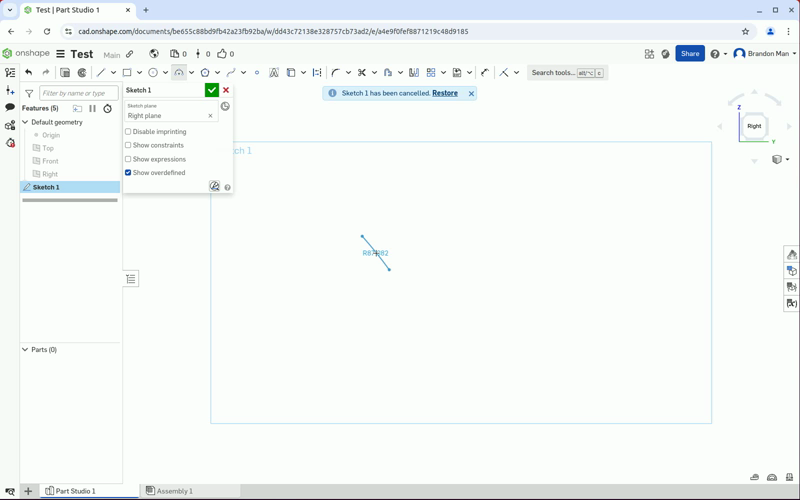
click(376, 252)
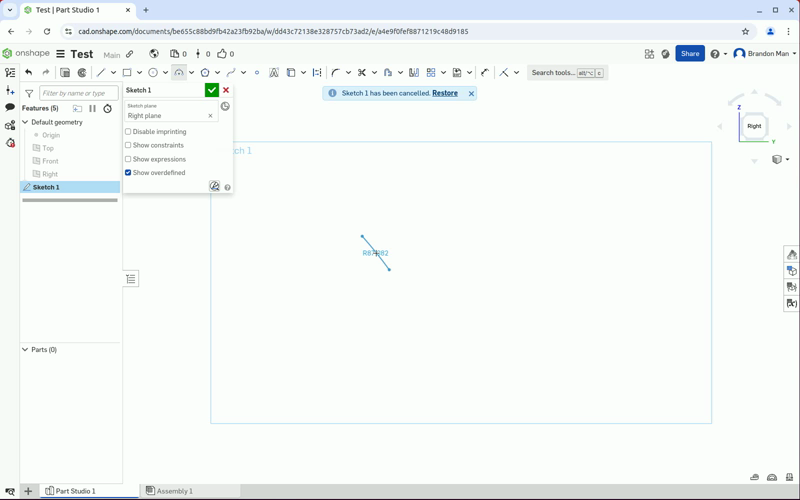
key_up(shift)
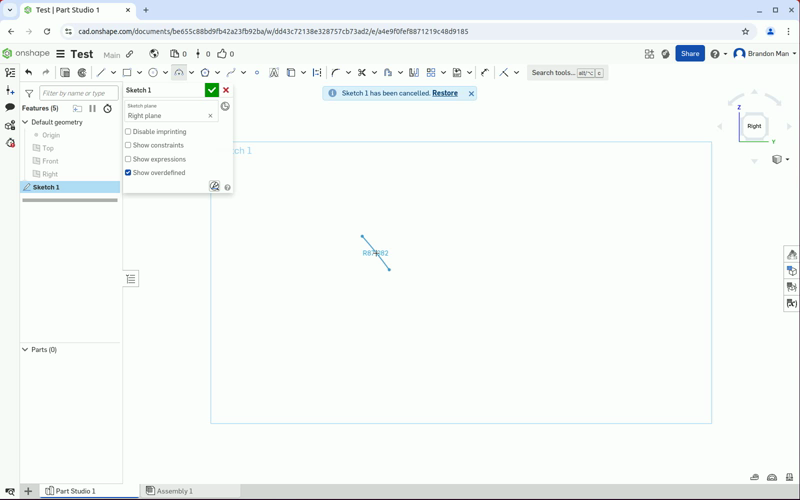
key(esc)
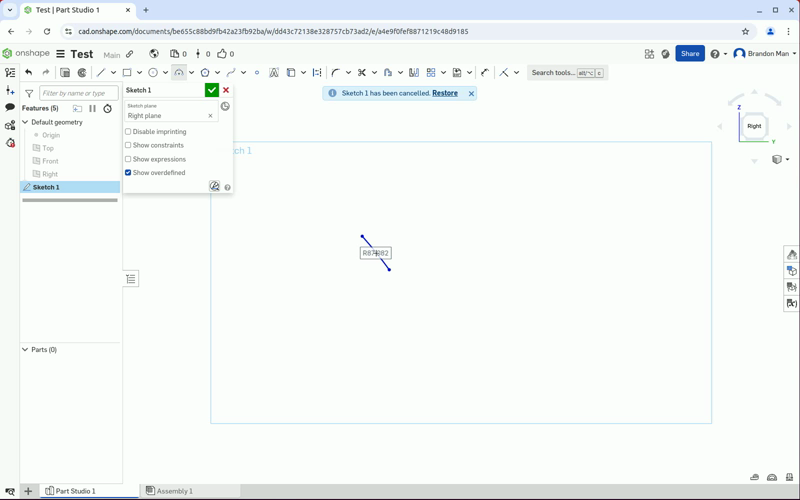
key(l)
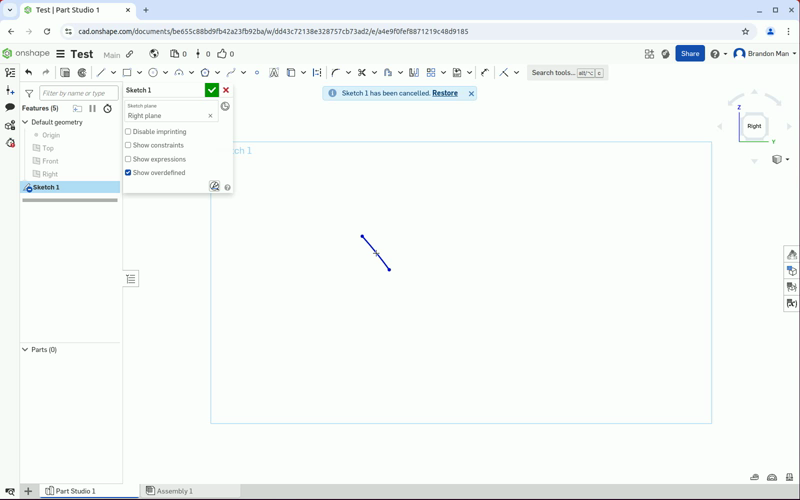
mouse_move(389, 269)
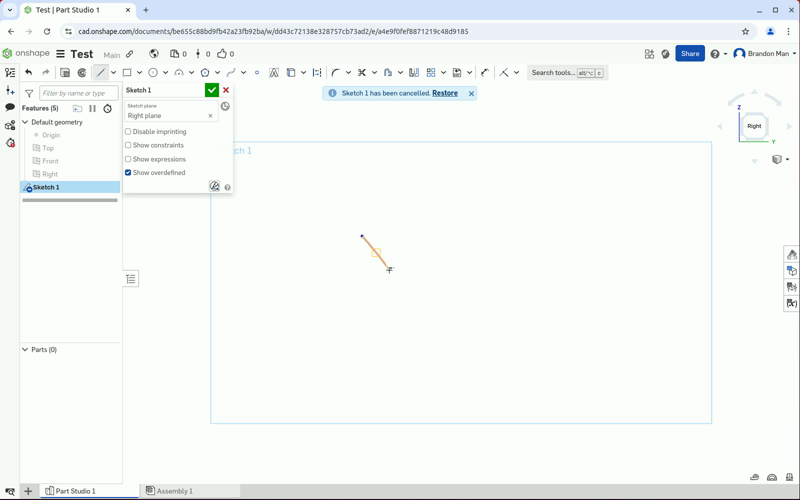
click(389, 269)
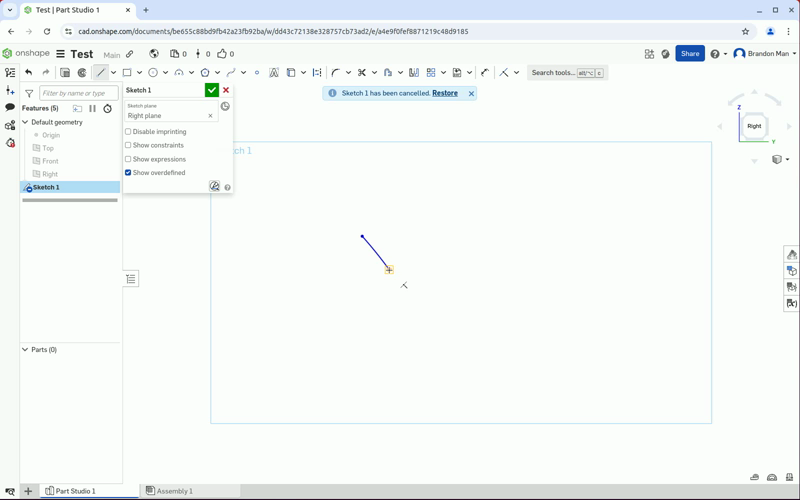
key_down(shift)
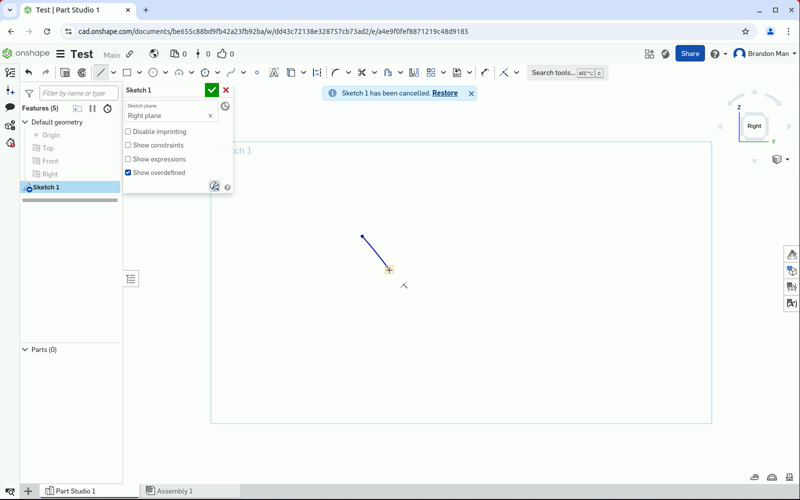
mouse_move(419, 269)
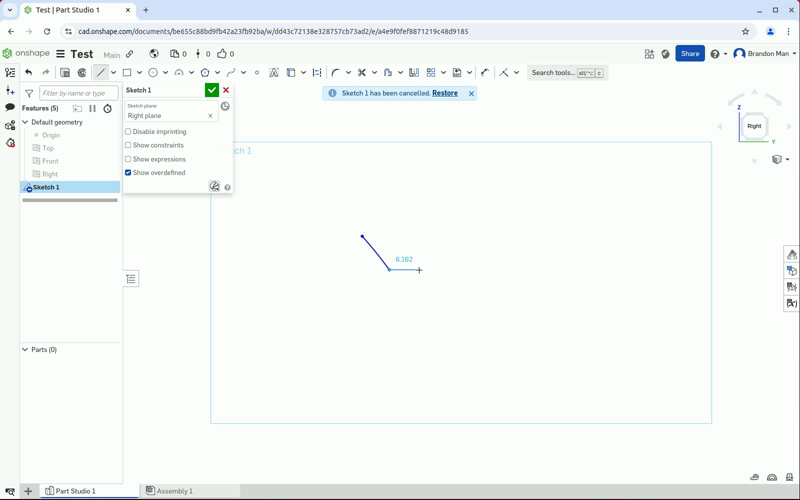
mouse_move(396, 270)
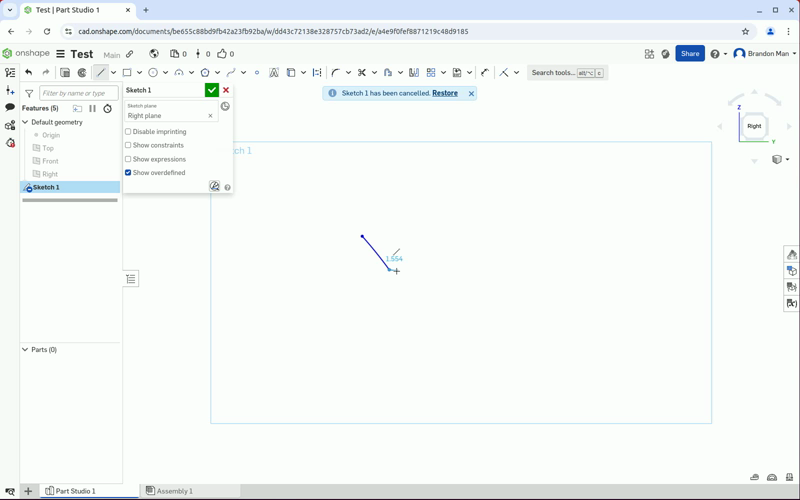
click(396, 270)
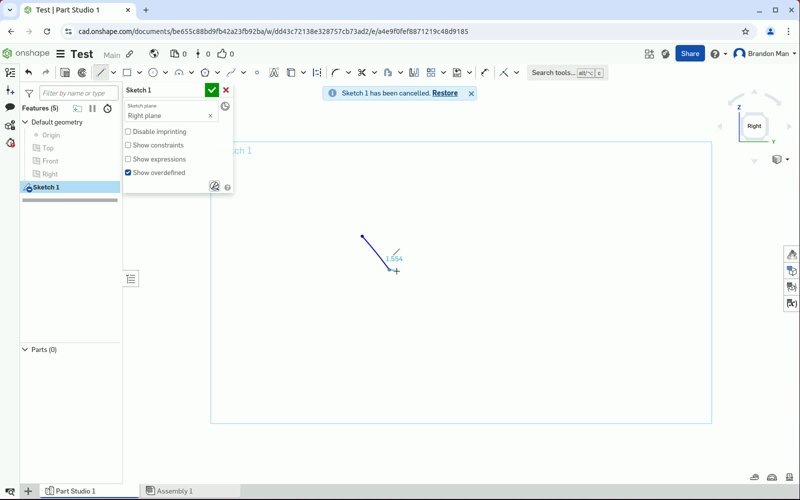
key_up(shift)
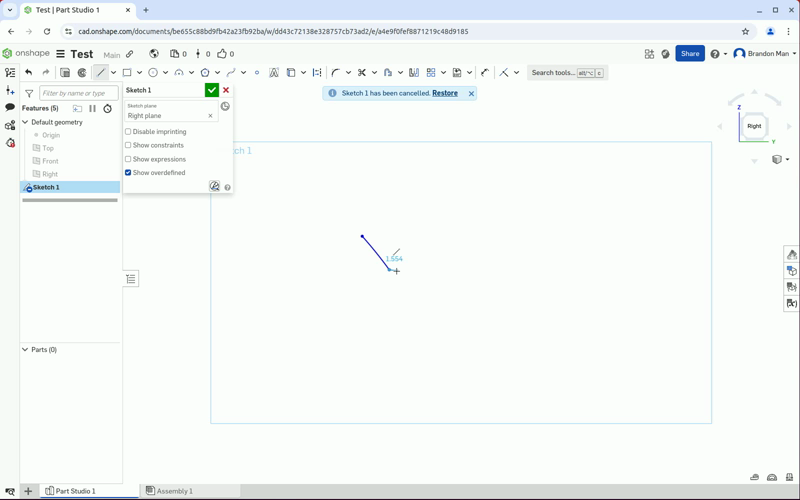
key(esc)
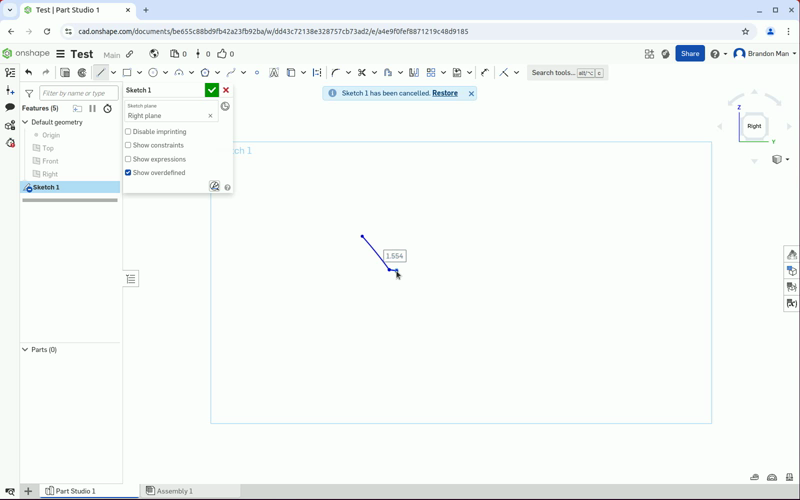
key(a)
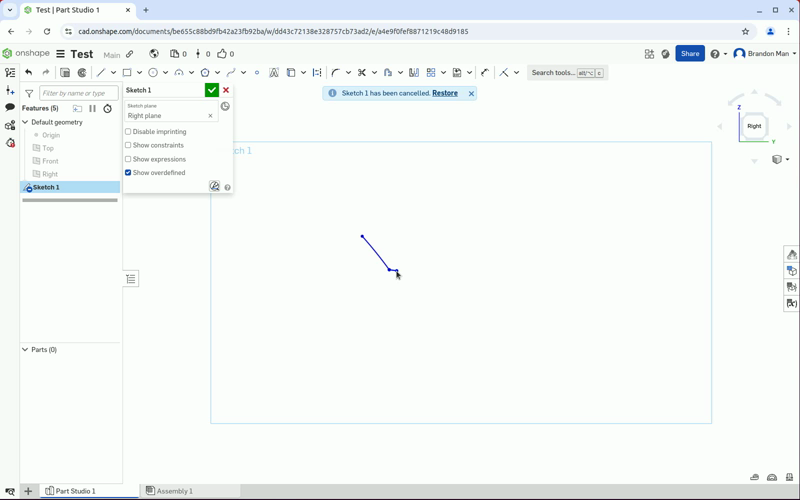
mouse_move(396, 270)
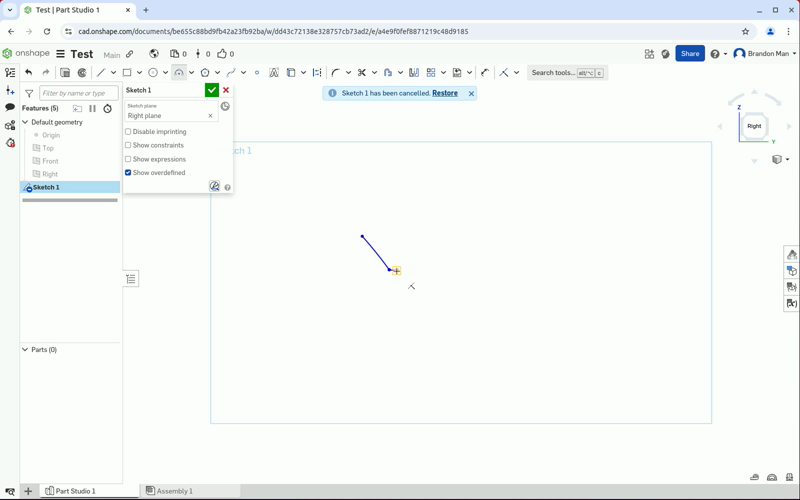
click(396, 270)
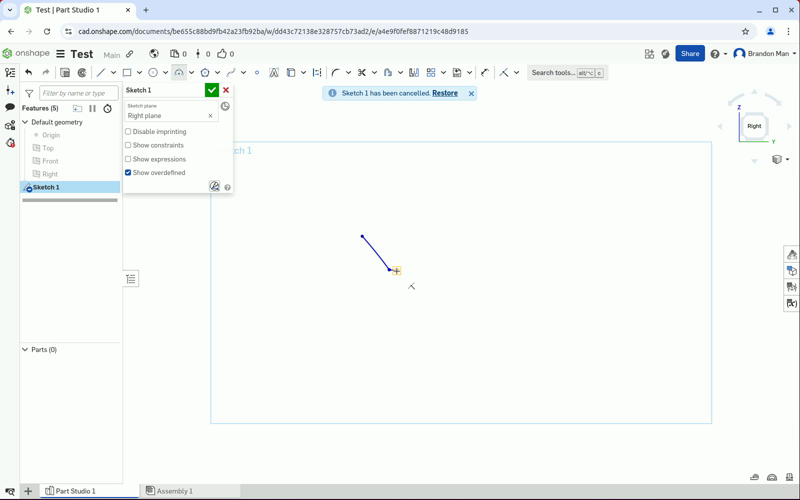
key_down(shift)
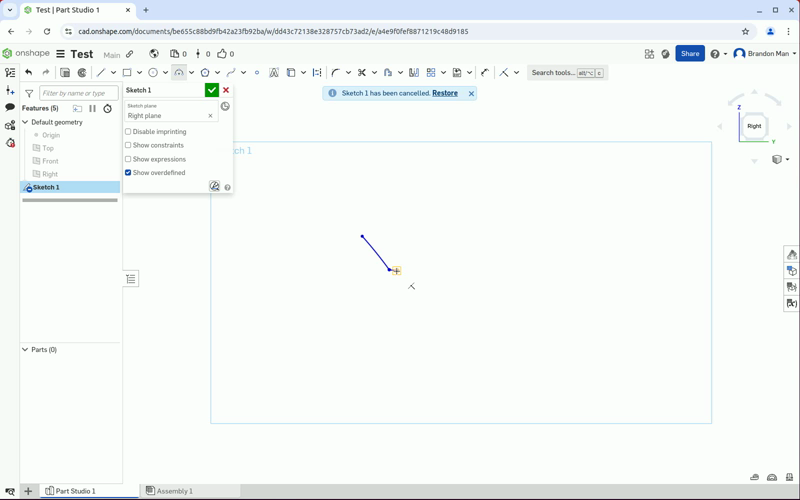
mouse_move(431, 236)
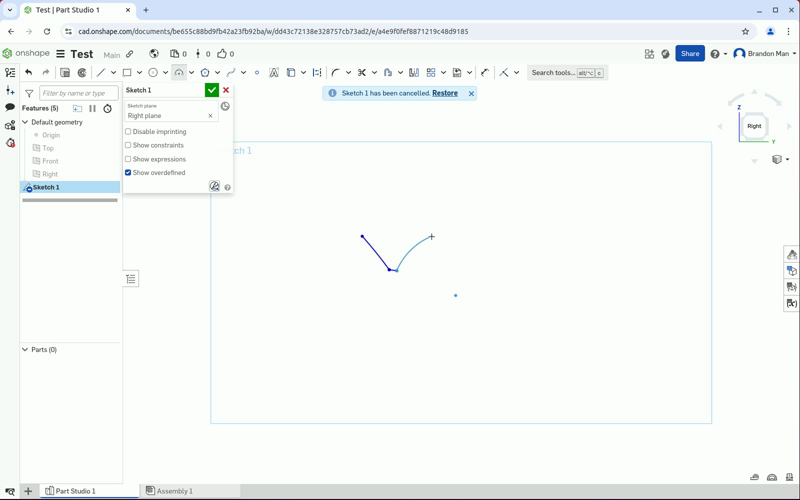
click(431, 236)
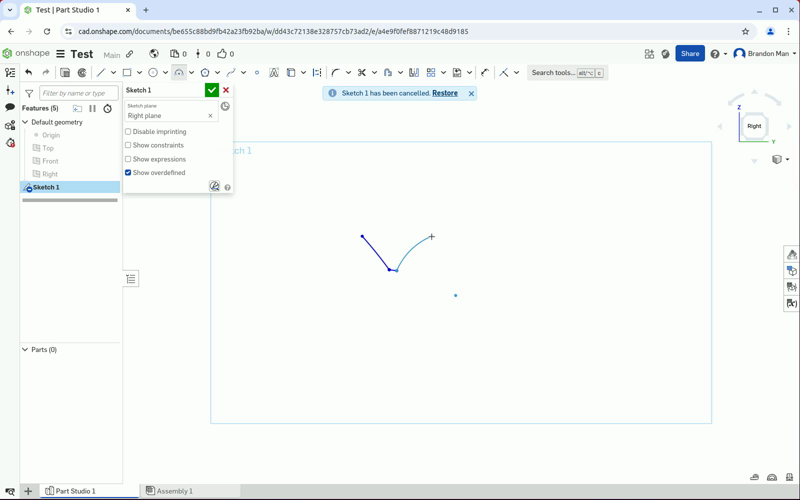
mouse_move(396, 235)
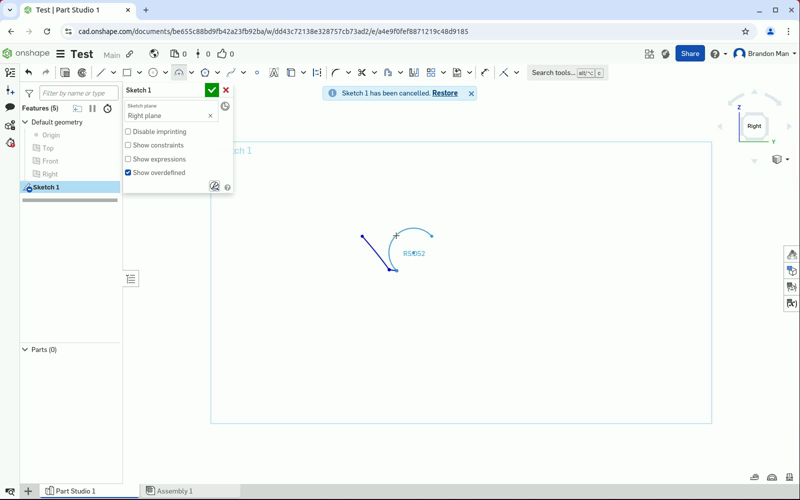
click(396, 235)
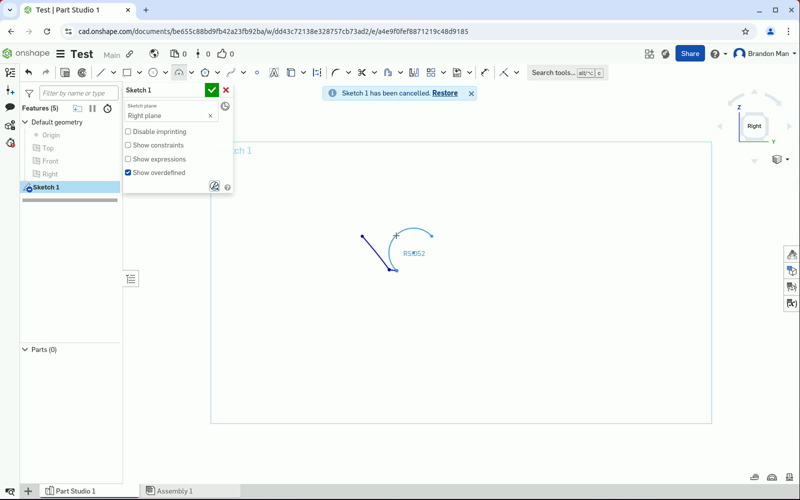
key_up(shift)
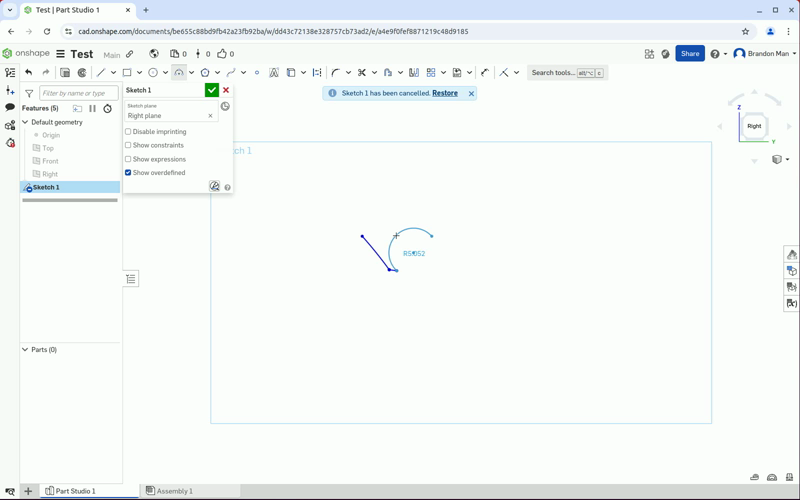
key(esc)
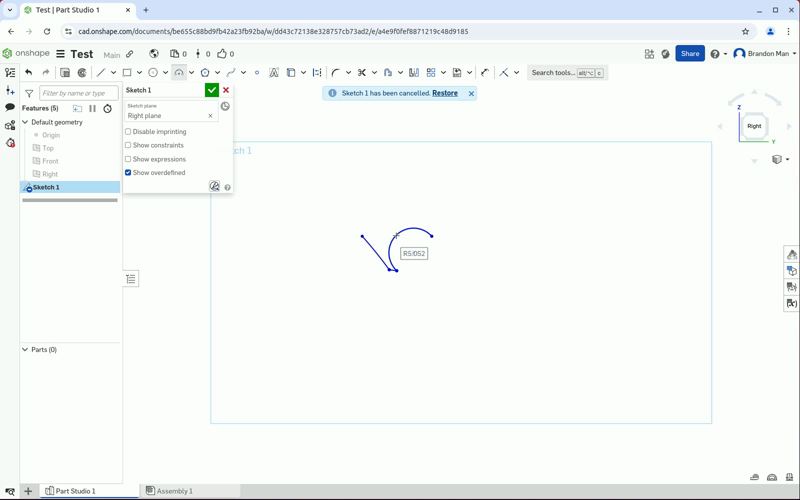
key(l)
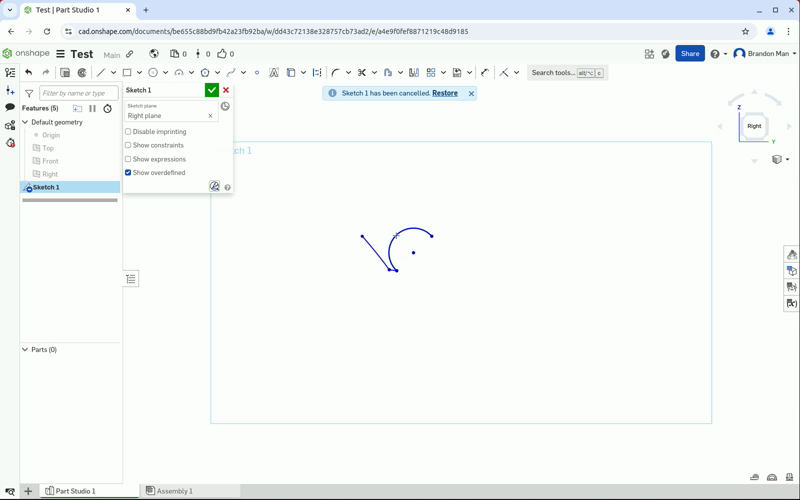
mouse_move(431, 236)
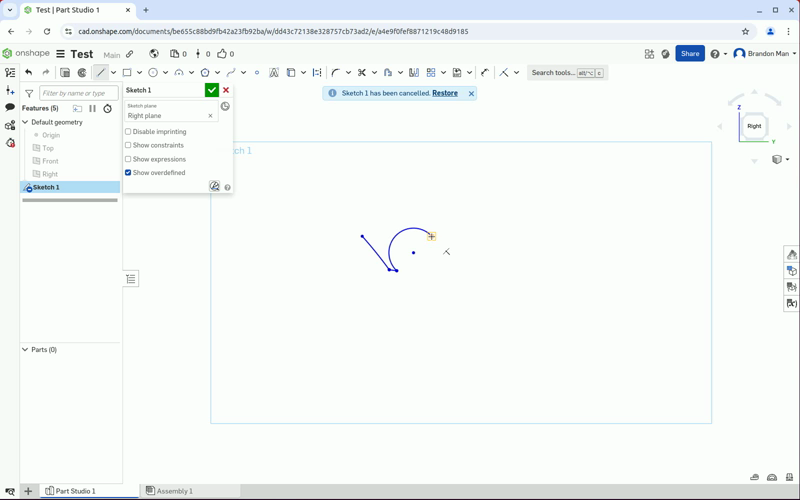
click(431, 236)
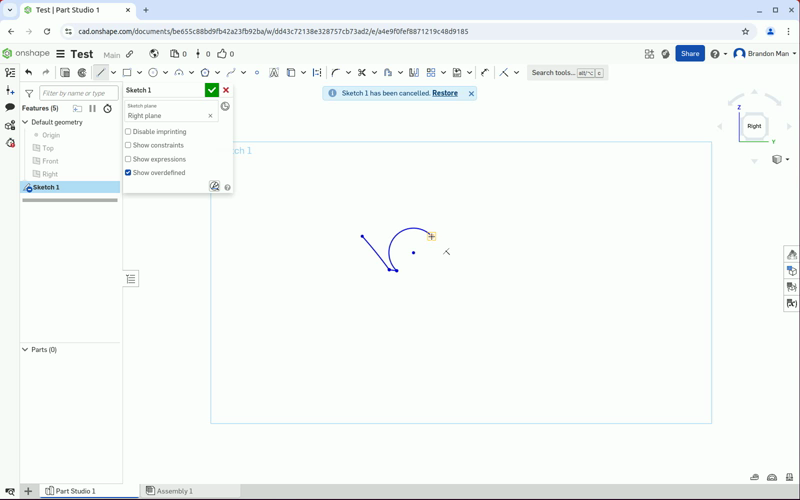
key_down(shift)
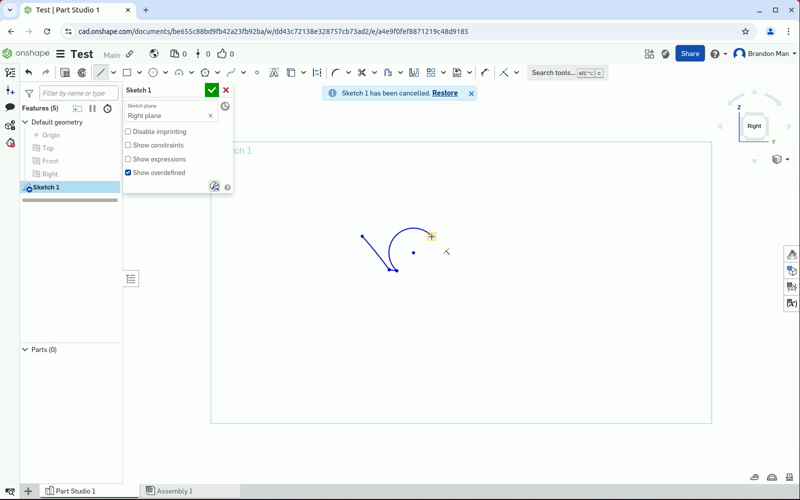
mouse_move(362, 236)
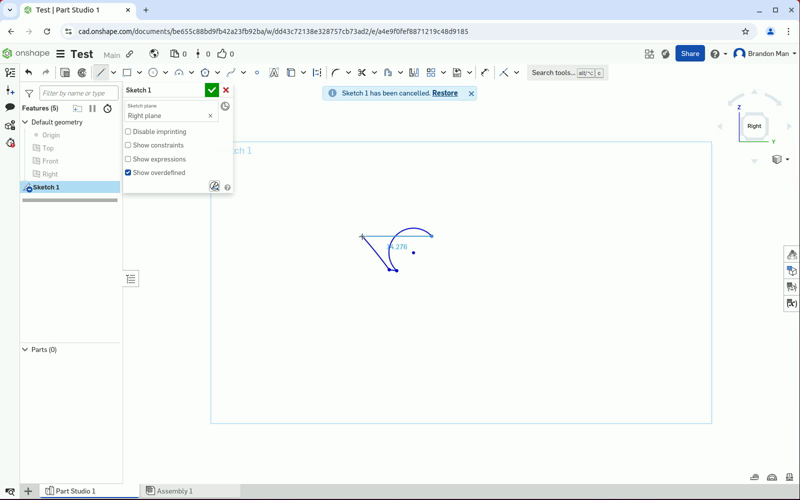
key_up(shift)
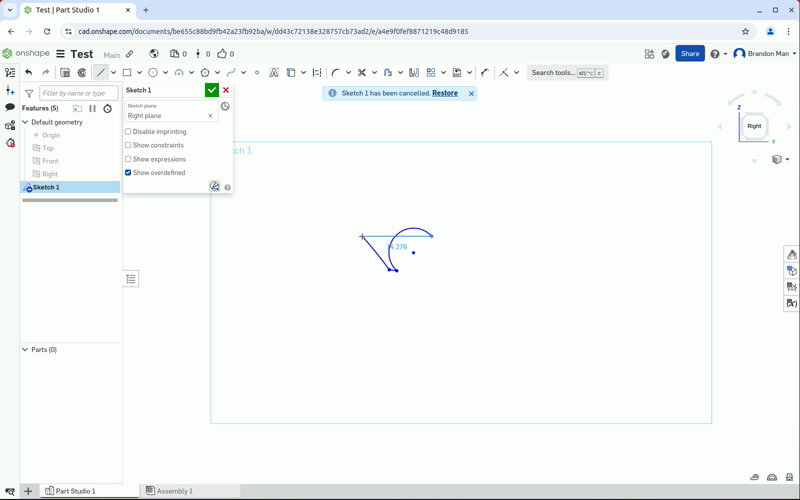
click(362, 236)
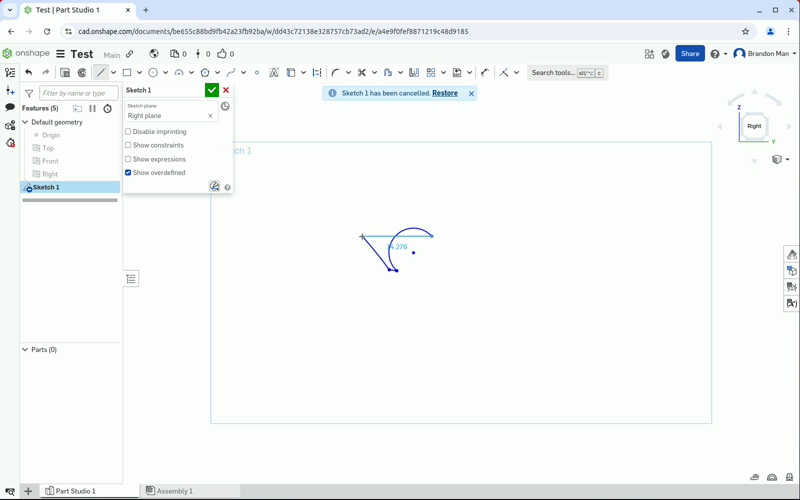
key(esc)
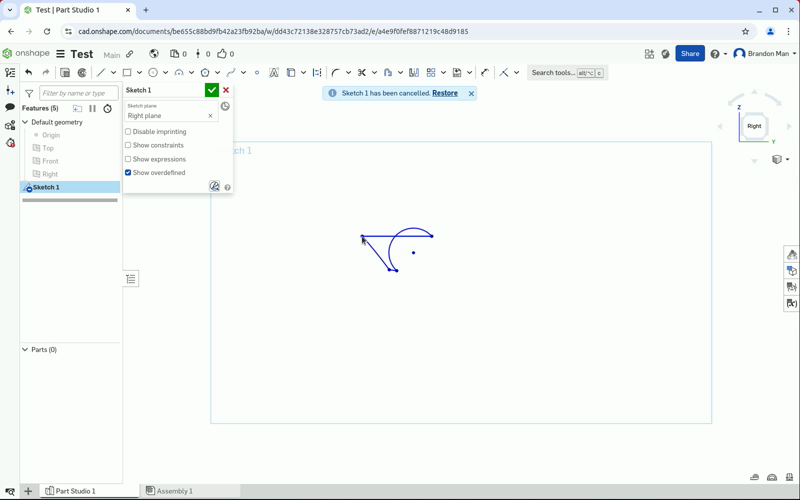
mouse_move(426, 234)
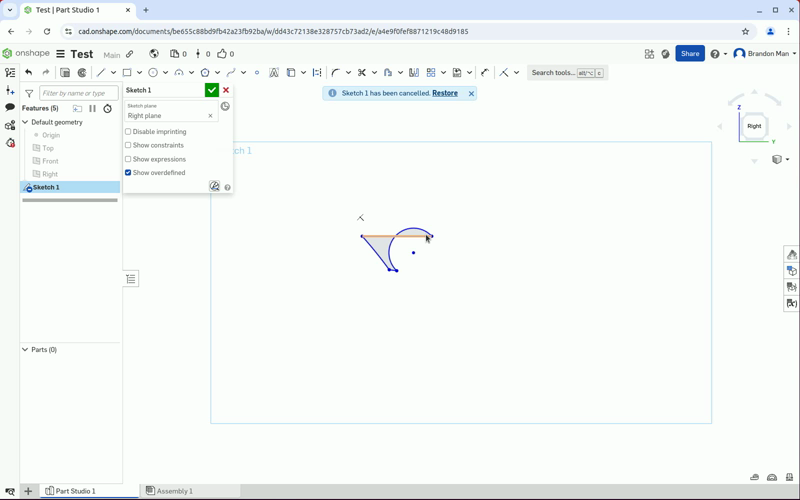
scroll(6)
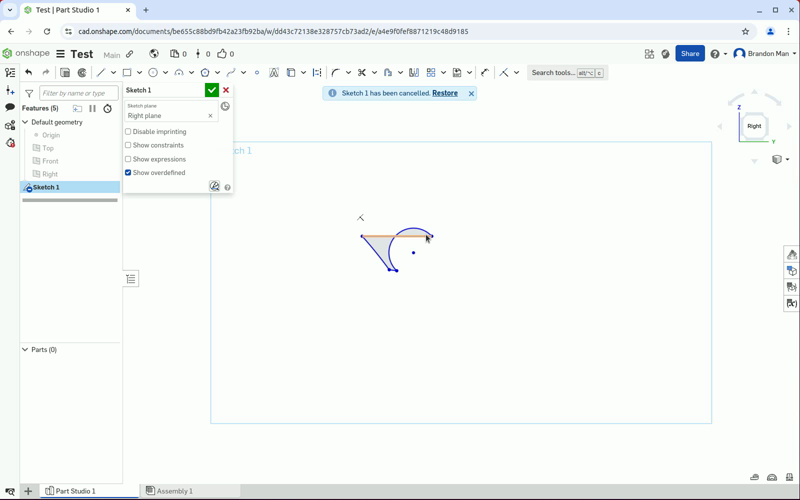
scroll(6)
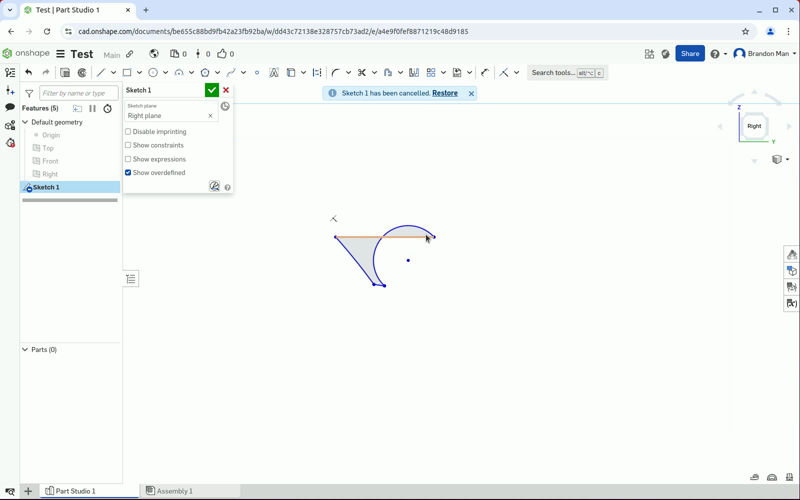
scroll(6)
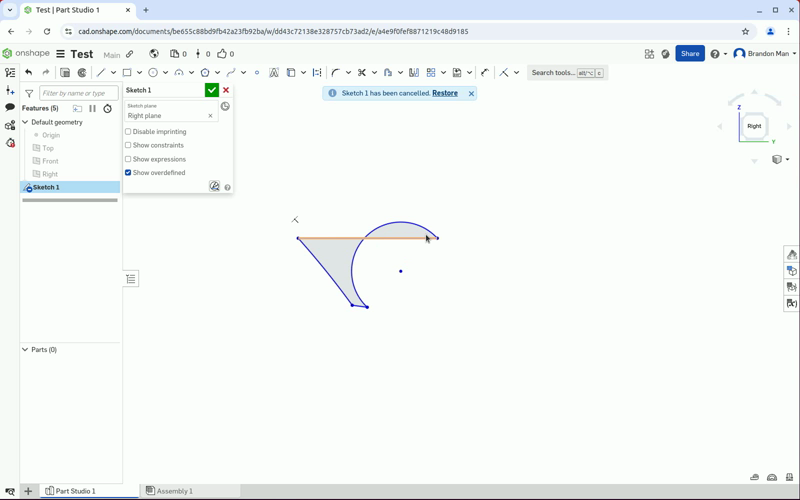
scroll(6)
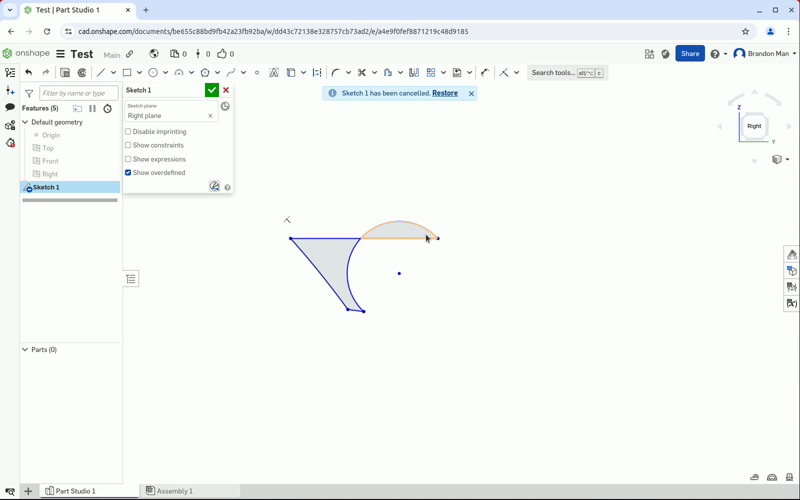
scroll(6)
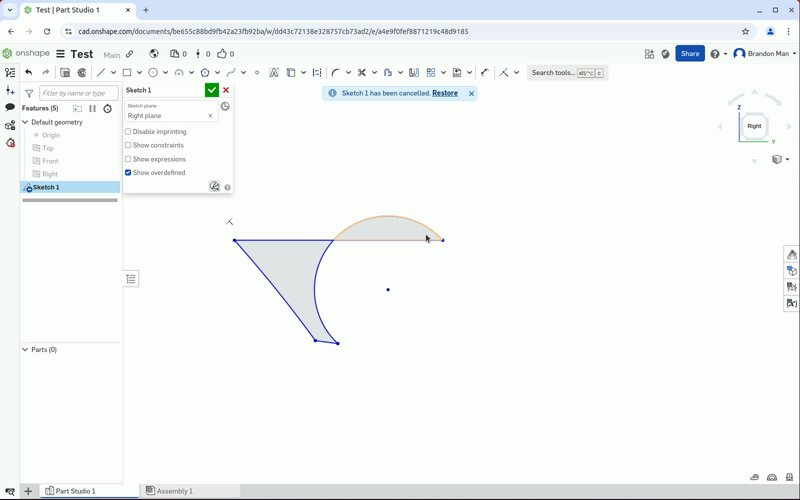
scroll(6)
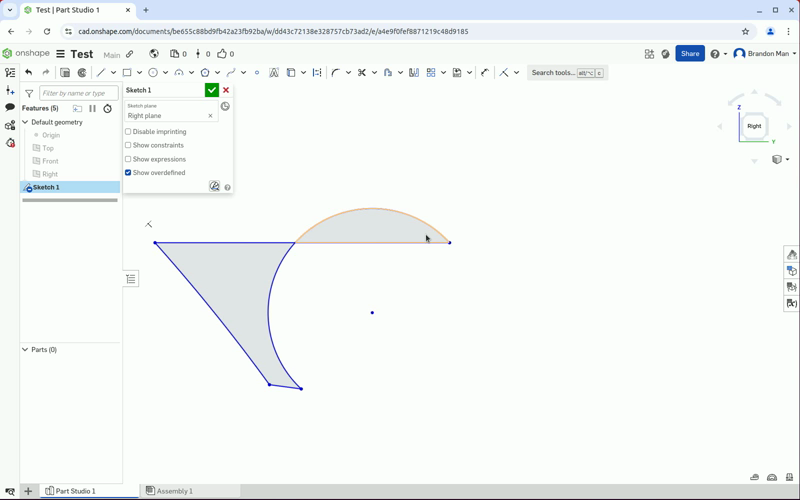
scroll(6)
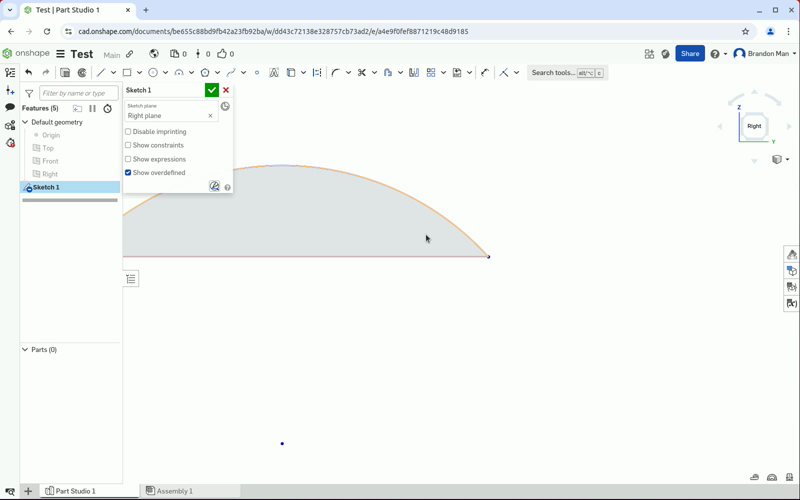
click(426, 234)
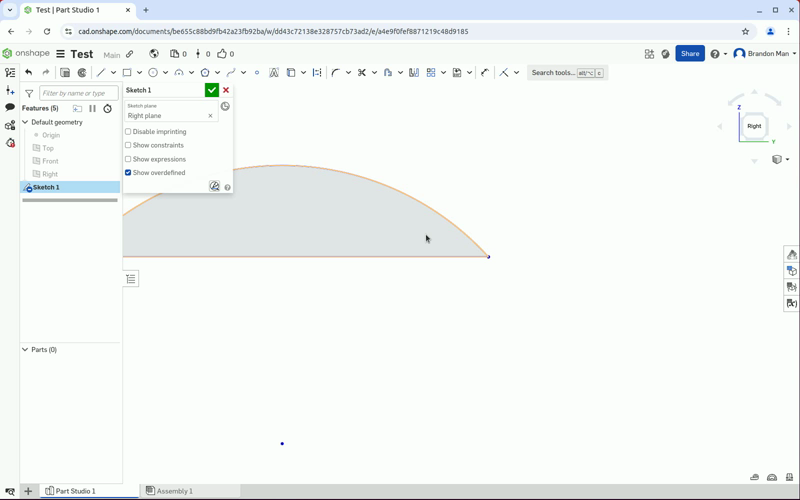
scroll(-6)
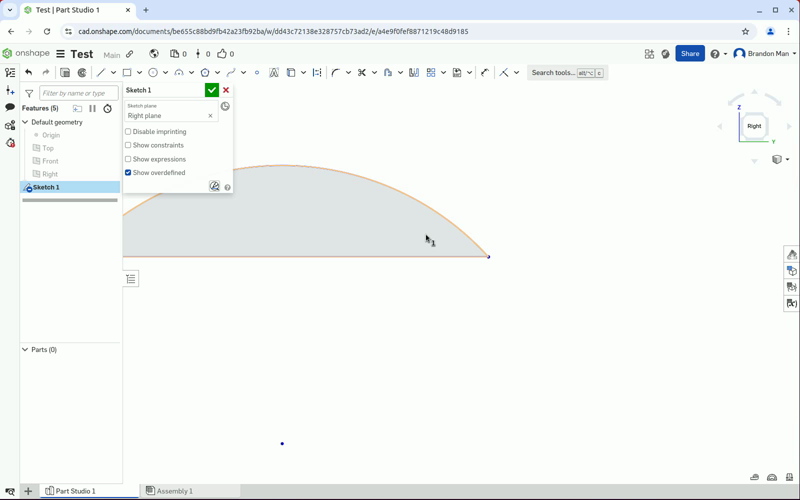
scroll(-6)
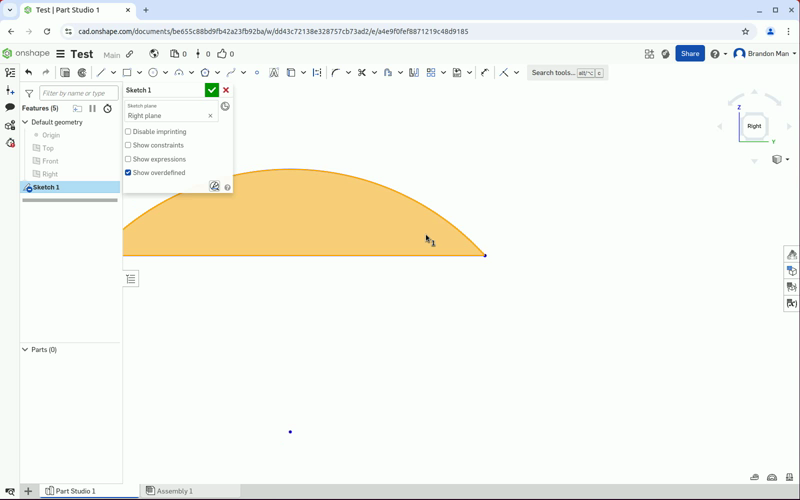
scroll(-6)
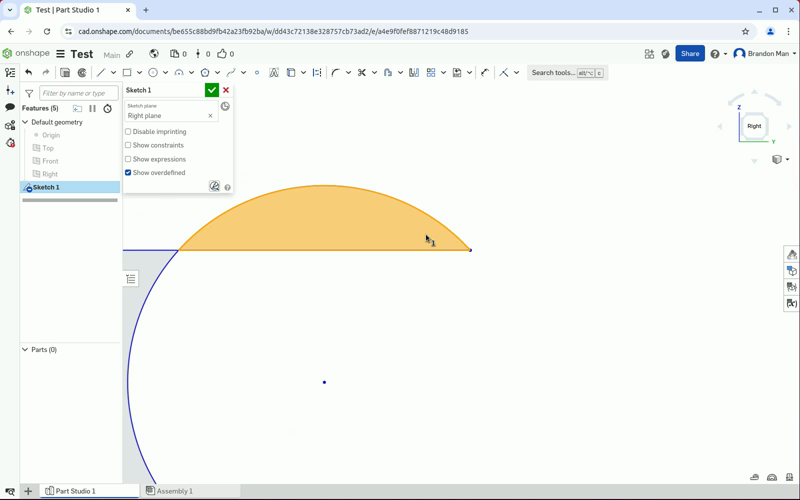
scroll(-6)
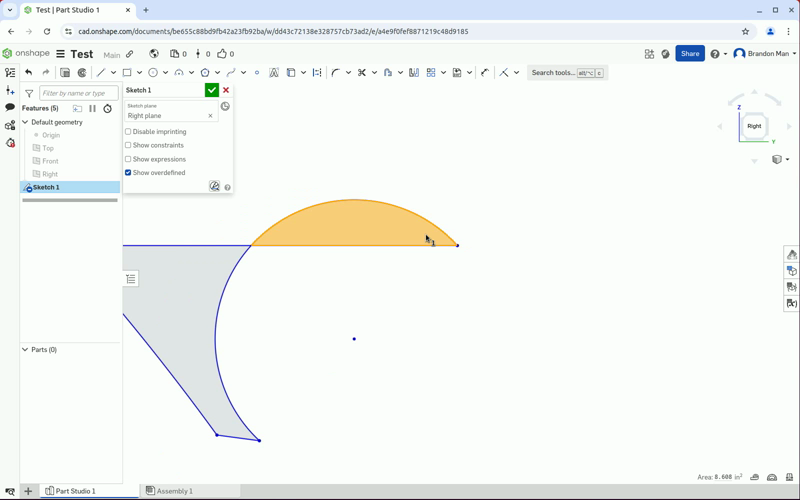
scroll(-6)
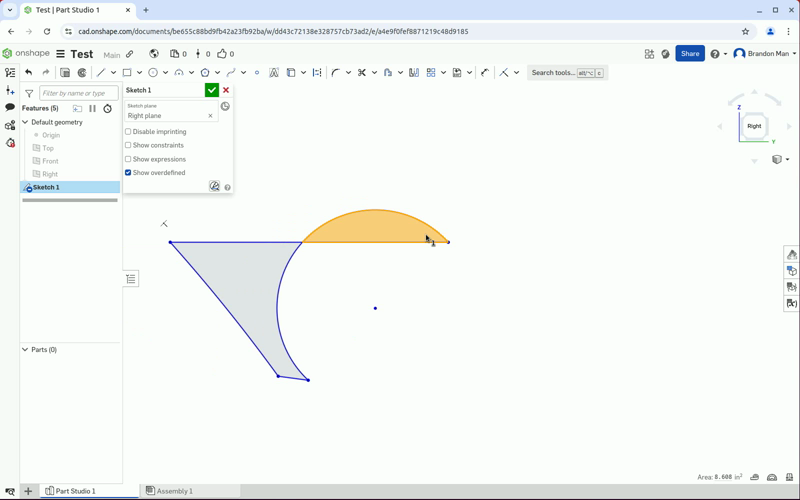
scroll(-6)
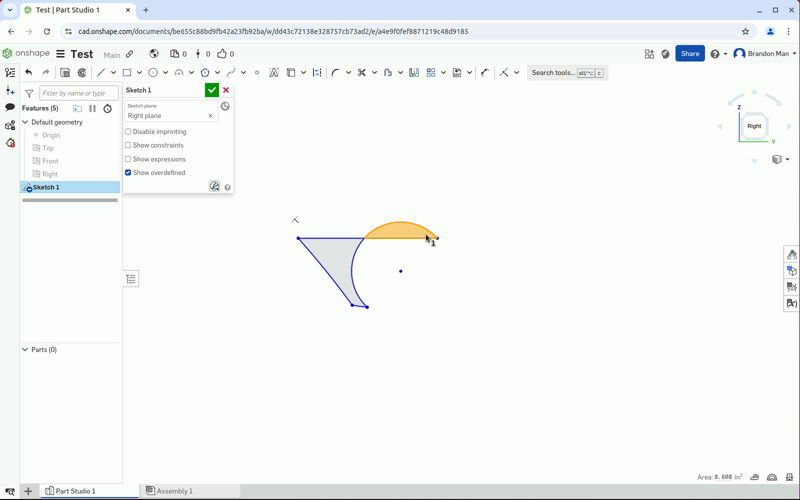
scroll(-6)
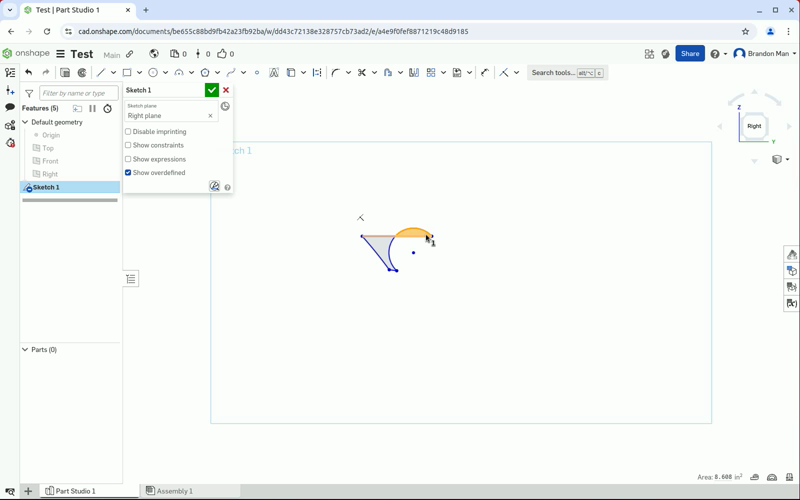
mouse_move(73, 352)
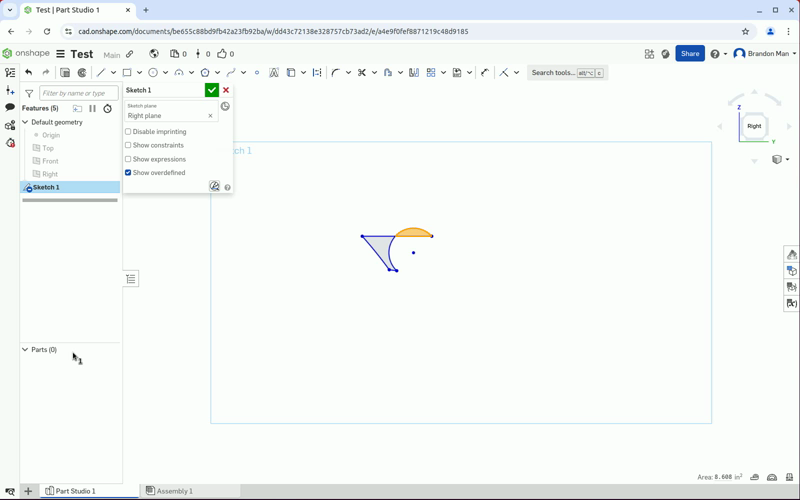
key(shift+y)
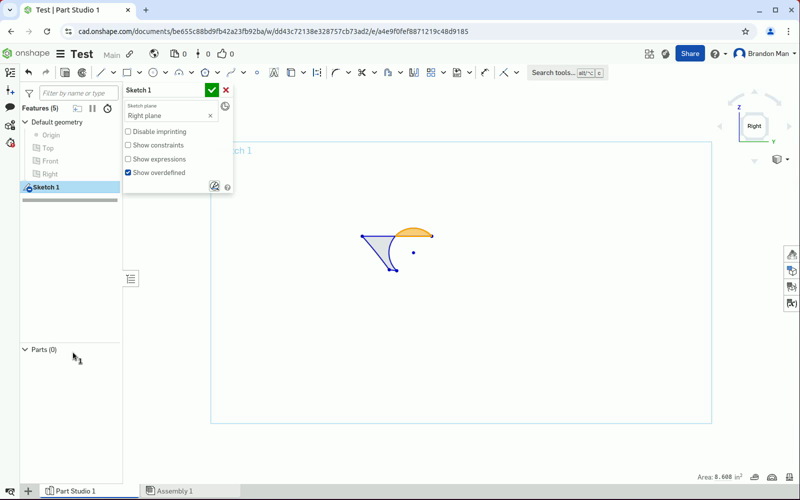
key(shift+e)
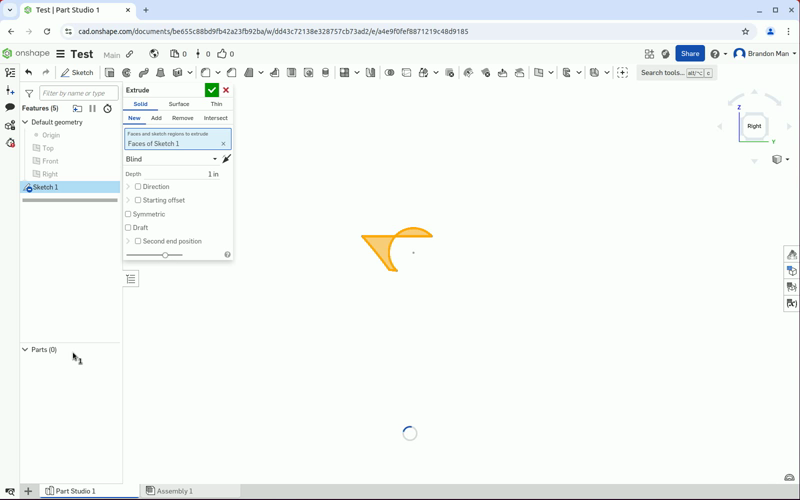
mouse_move(143, 106)
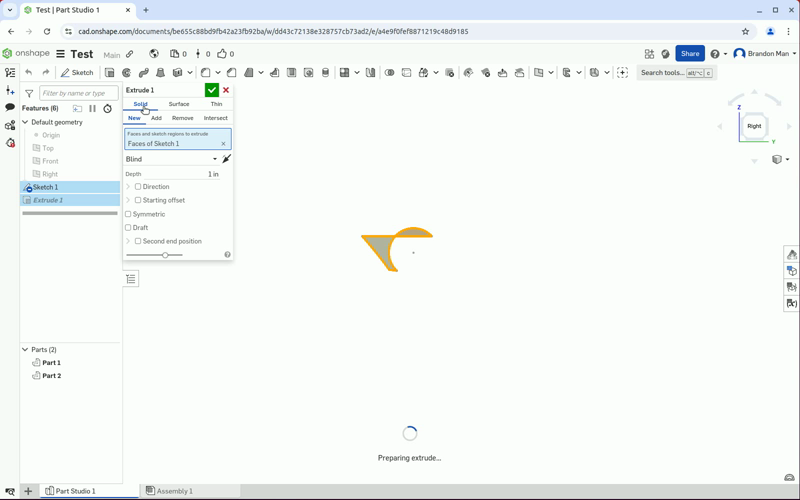
click(143, 106)
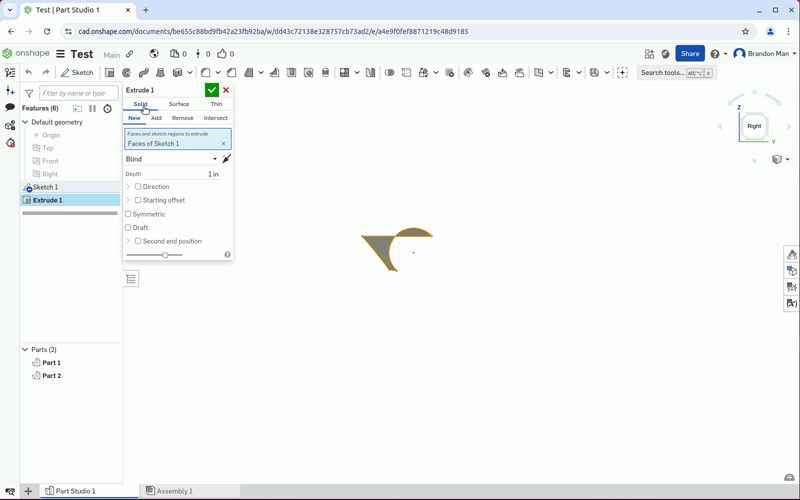
mouse_move(137, 120)
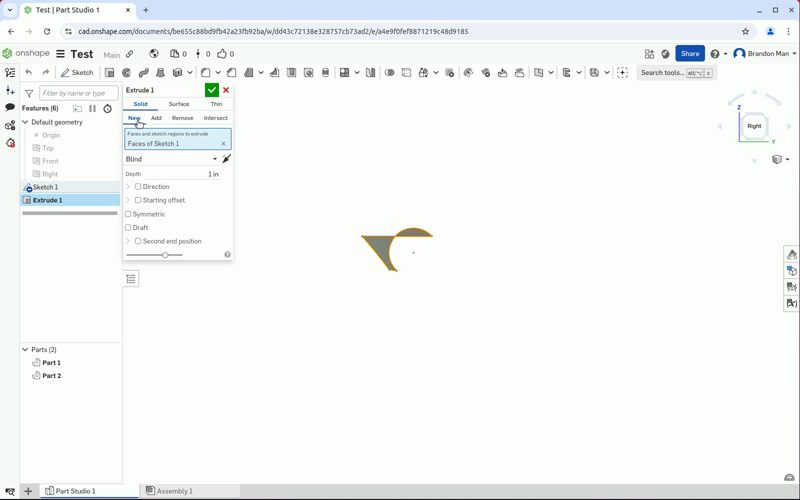
click(137, 120)
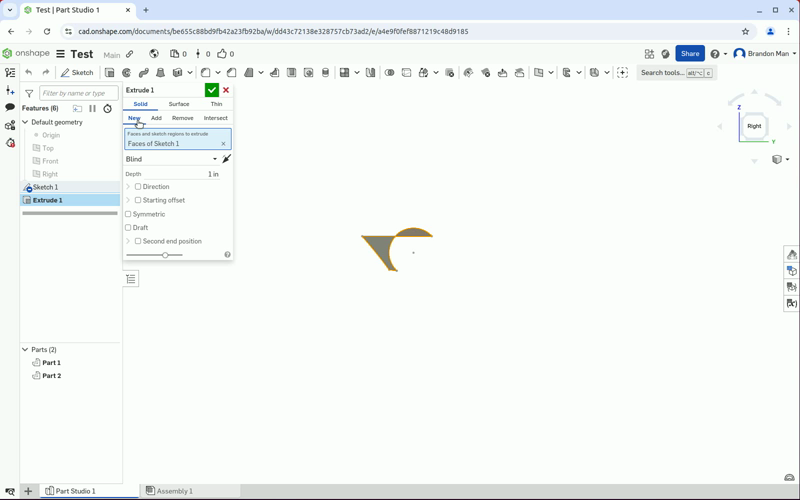
key(tab, 4)
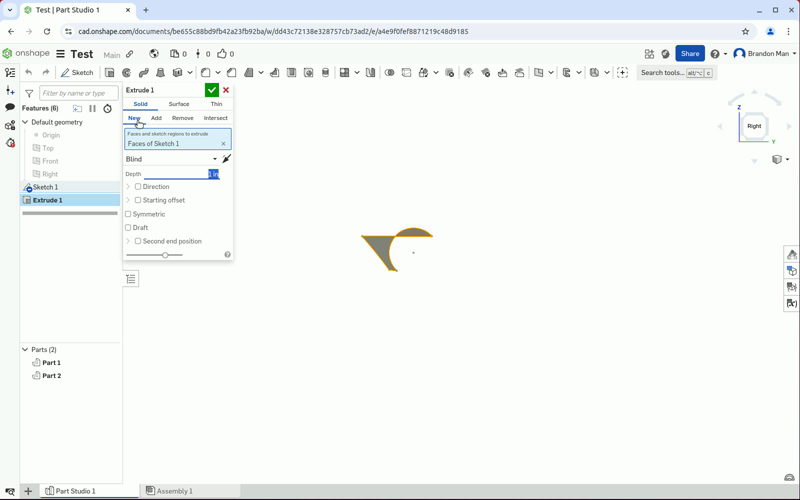
text(2.407)
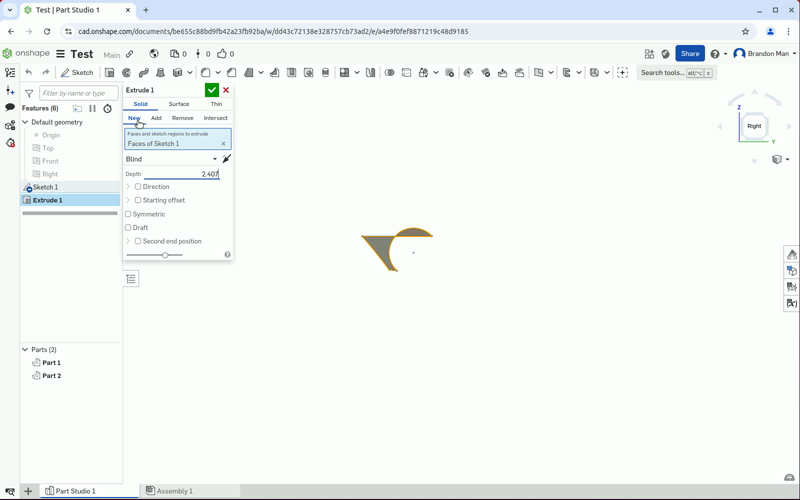
key(enter)
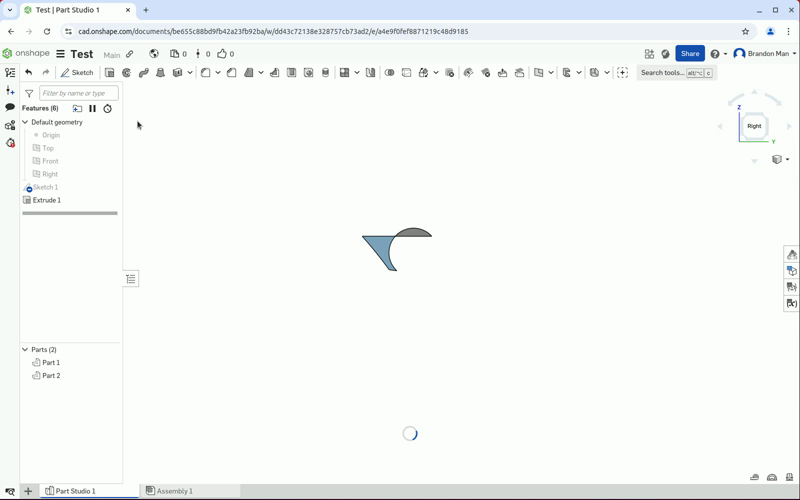
key(shift+h)
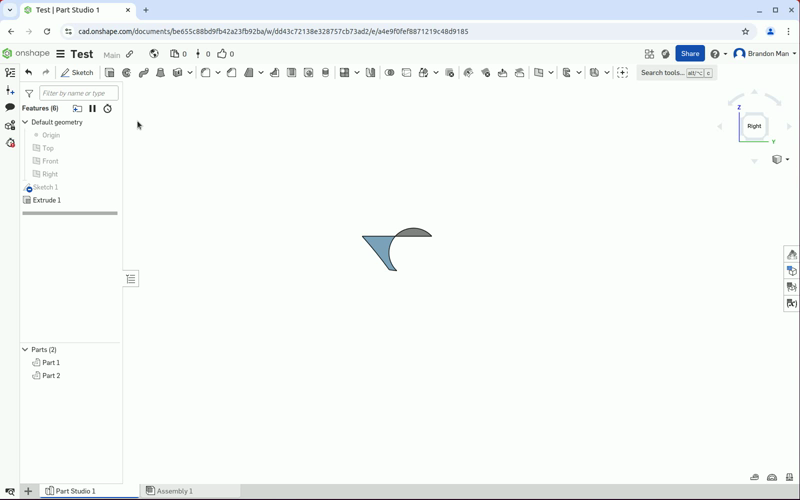
key(shift+h)
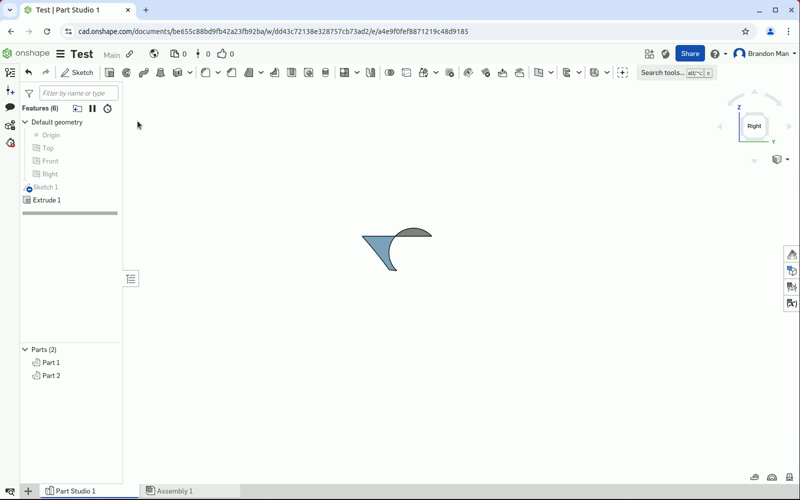
mouse_move(73, 189)
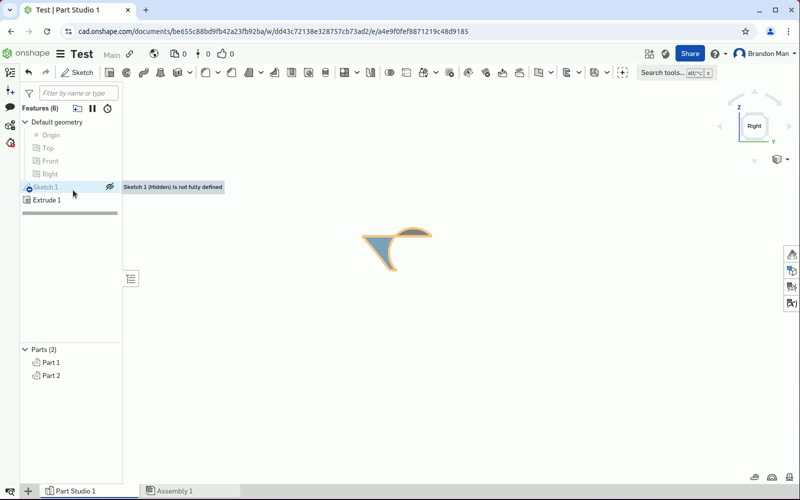
click(73, 189)
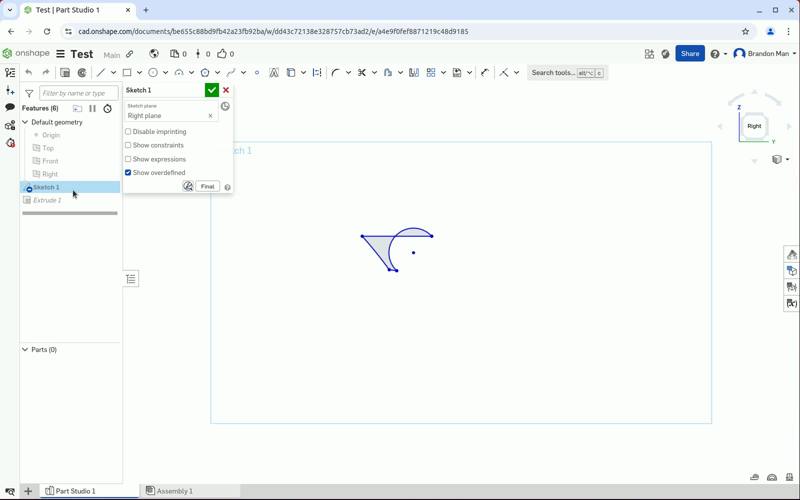
mouse_move(229, 92)
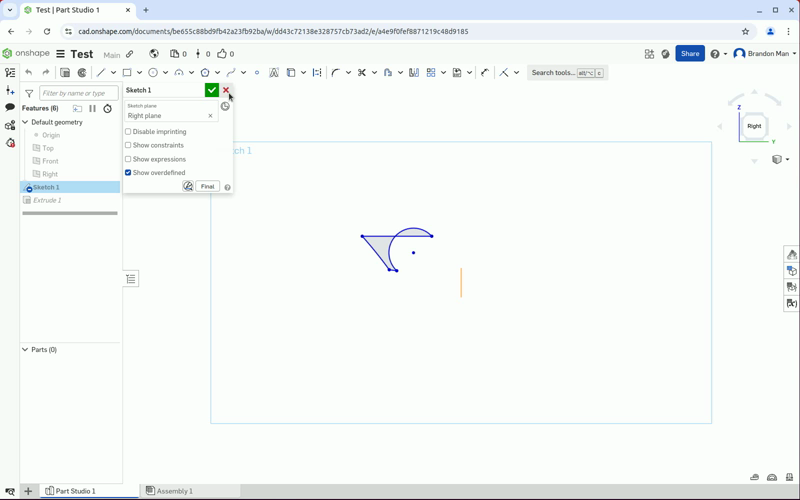
click(229, 92)
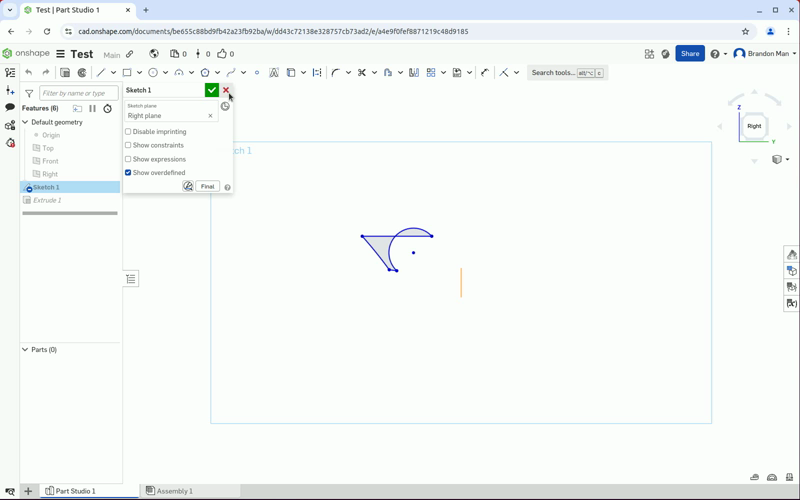
key(shift+s)
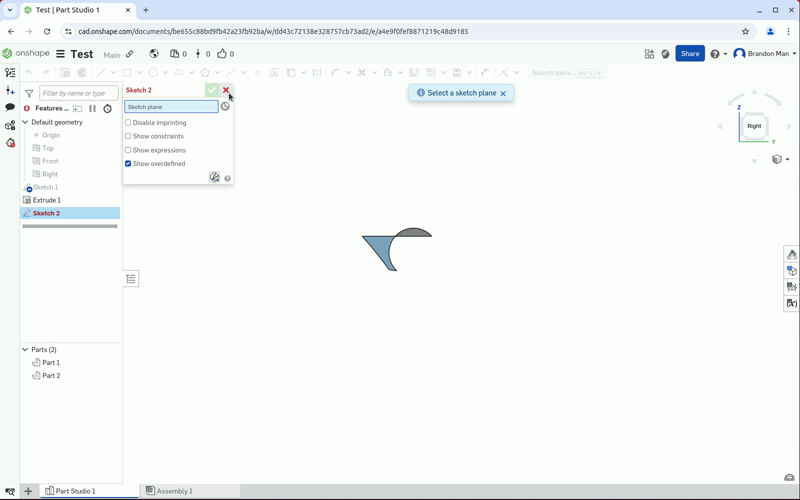
mouse_move(73, 176)
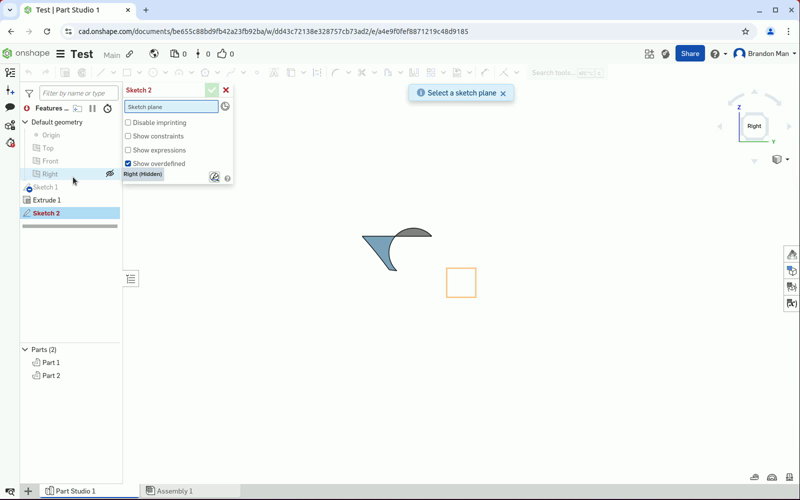
click(73, 176)
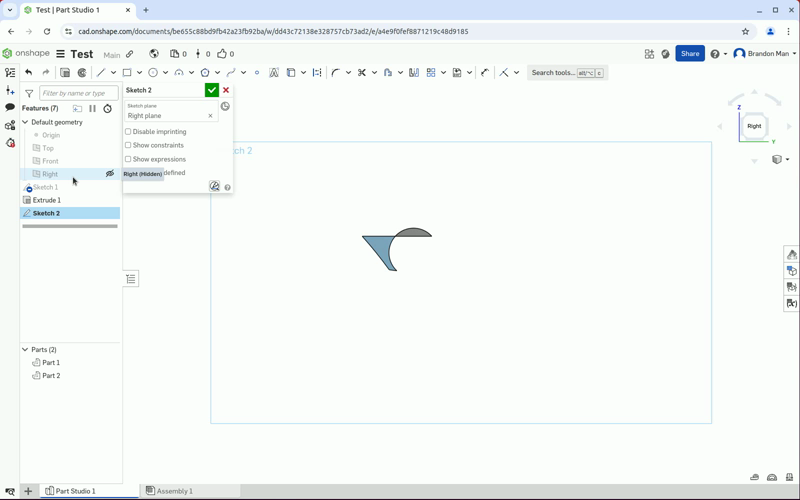
mouse_move(73, 352)
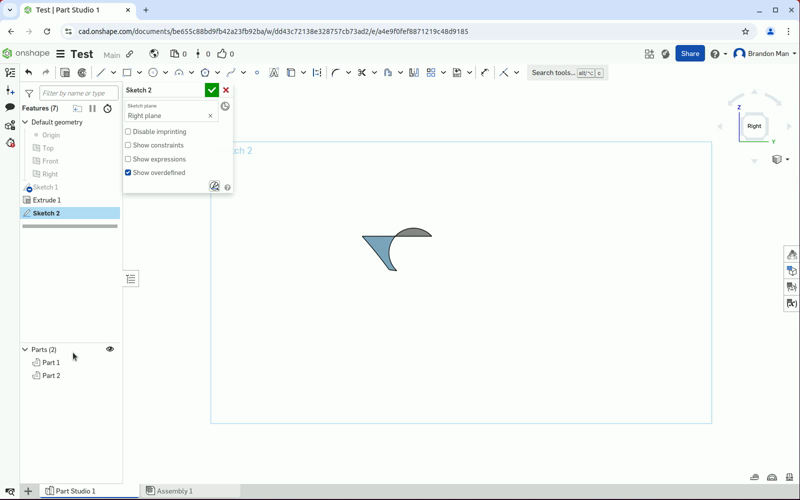
key(y)
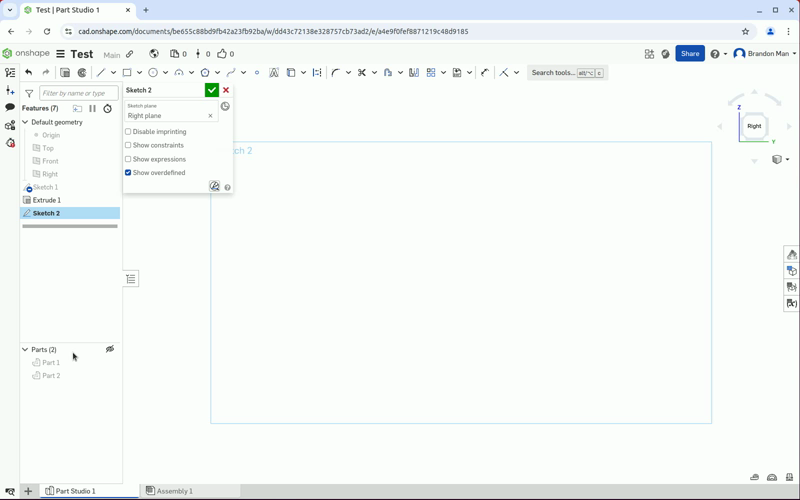
key(l)
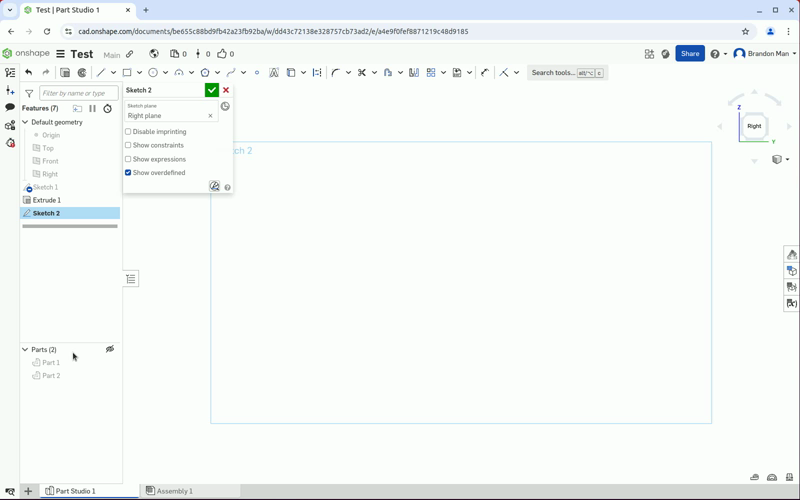
key_down(shift)
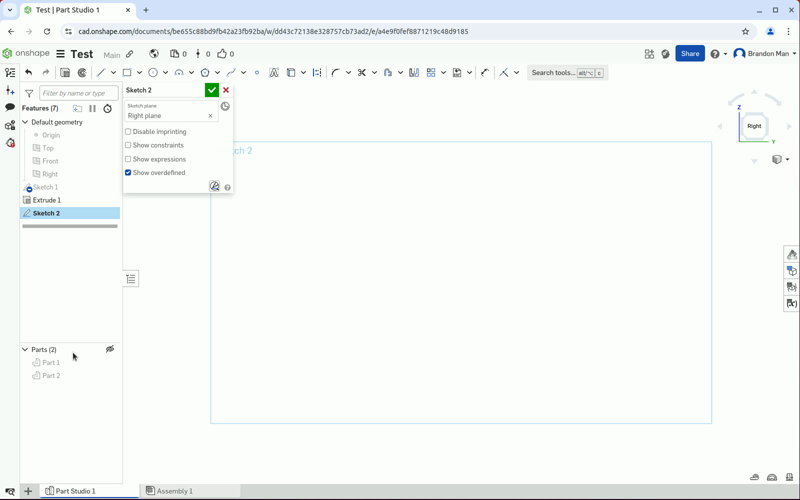
mouse_move(396, 270)
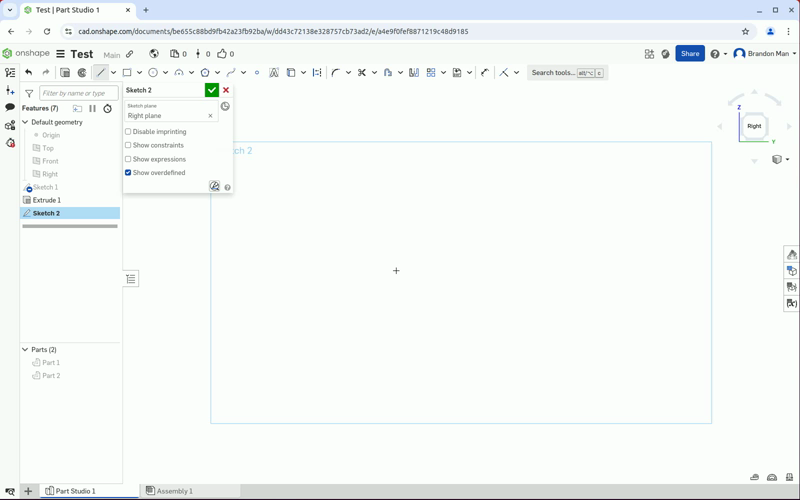
click(396, 270)
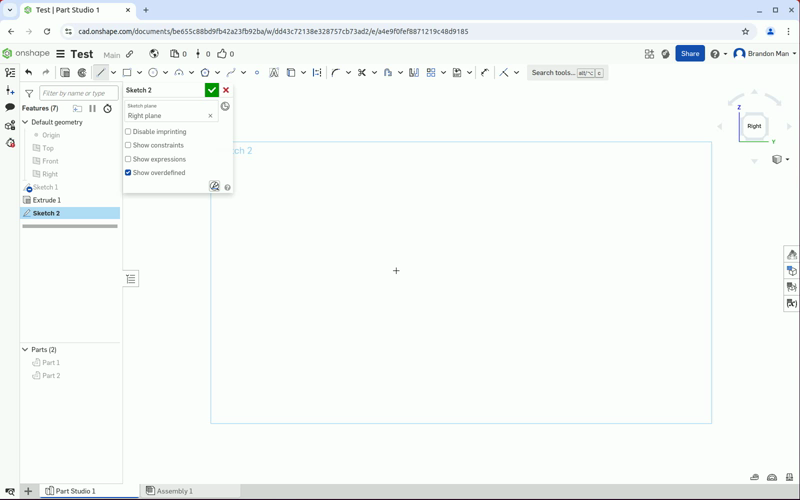
key_up(shift)
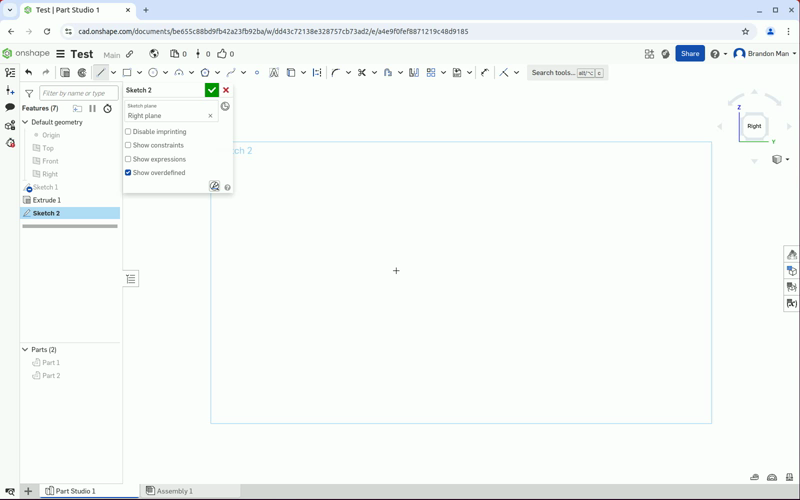
key_down(shift)
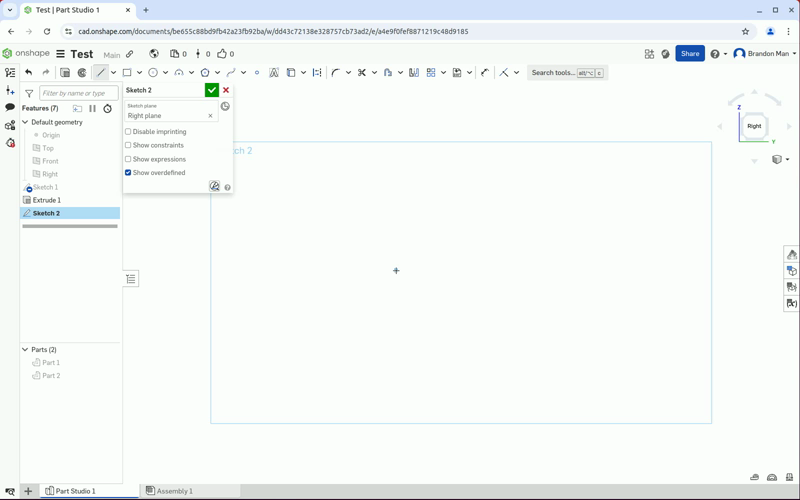
mouse_move(524, 284)
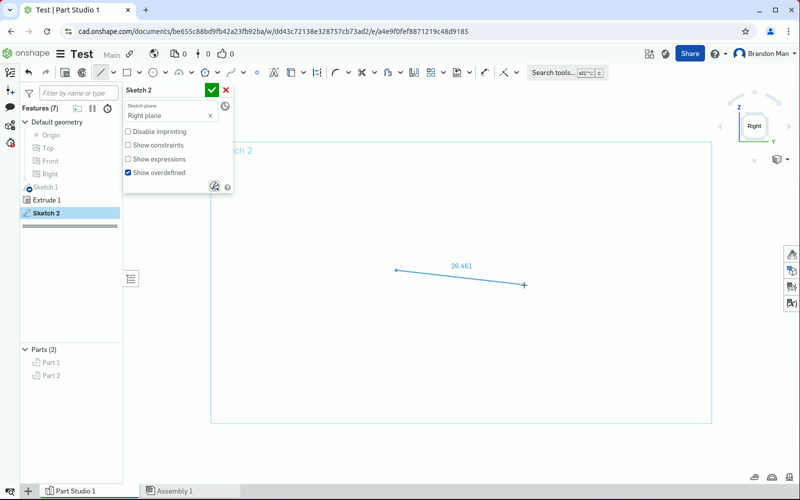
click(524, 284)
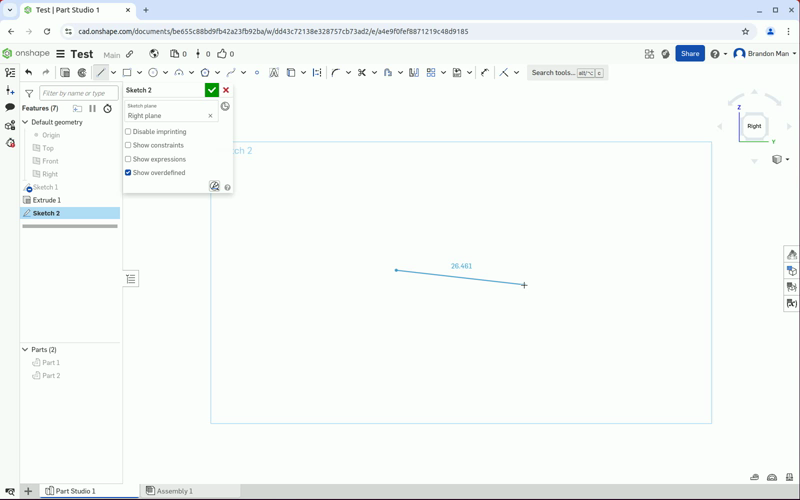
key_up(shift)
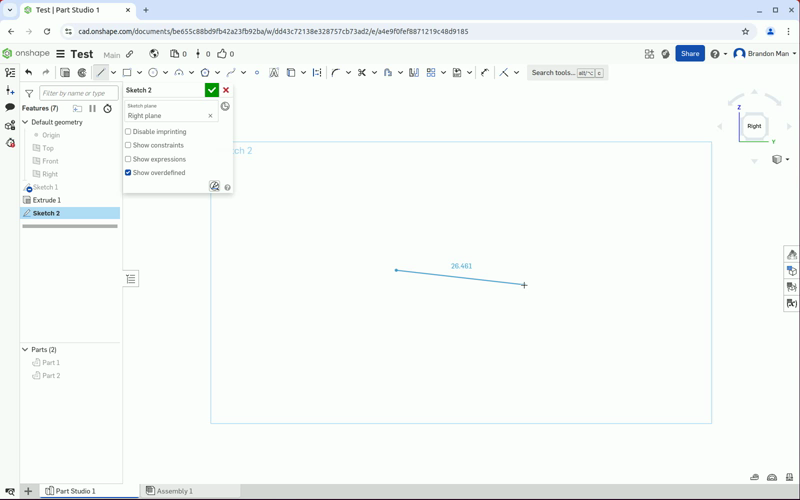
key(esc)
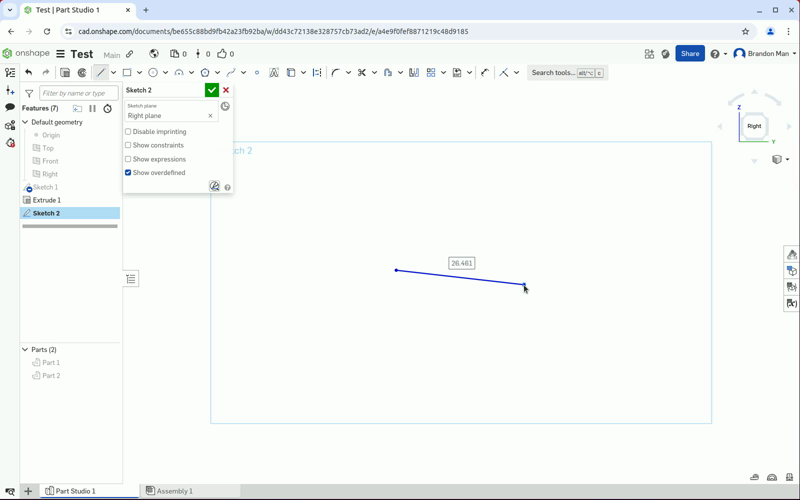
key(a)
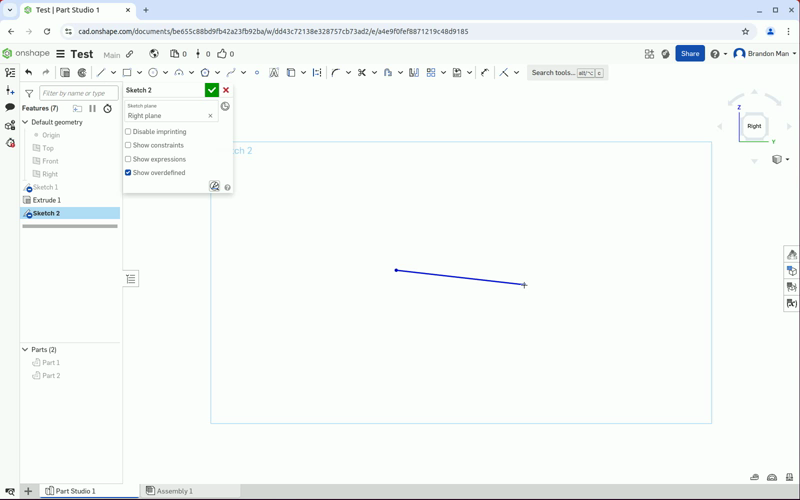
mouse_move(524, 284)
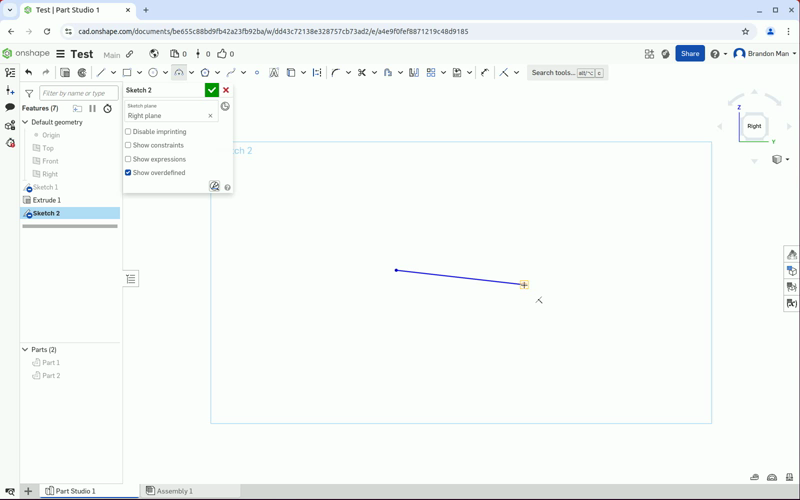
click(524, 284)
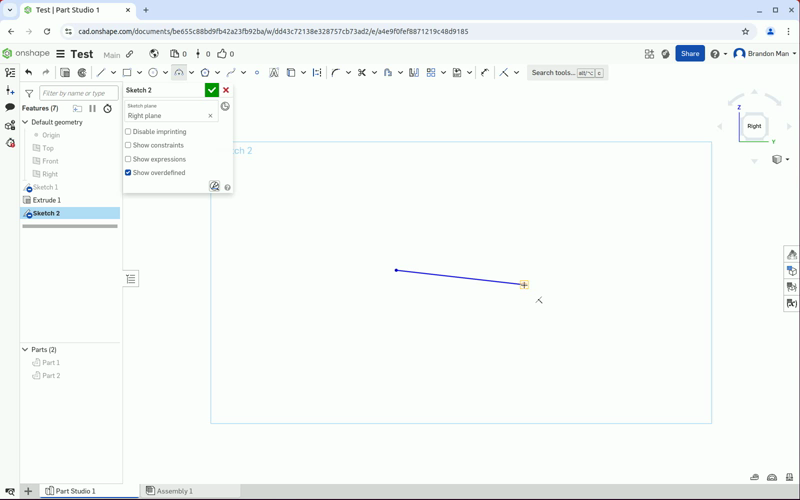
key_down(shift)
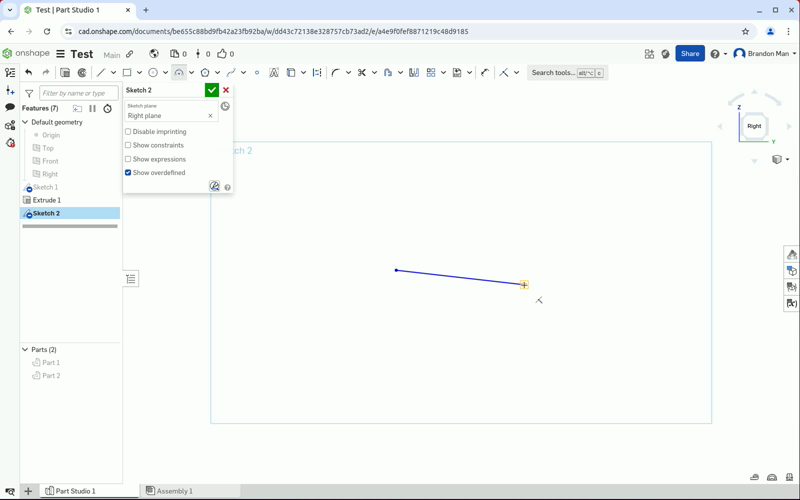
mouse_move(544, 309)
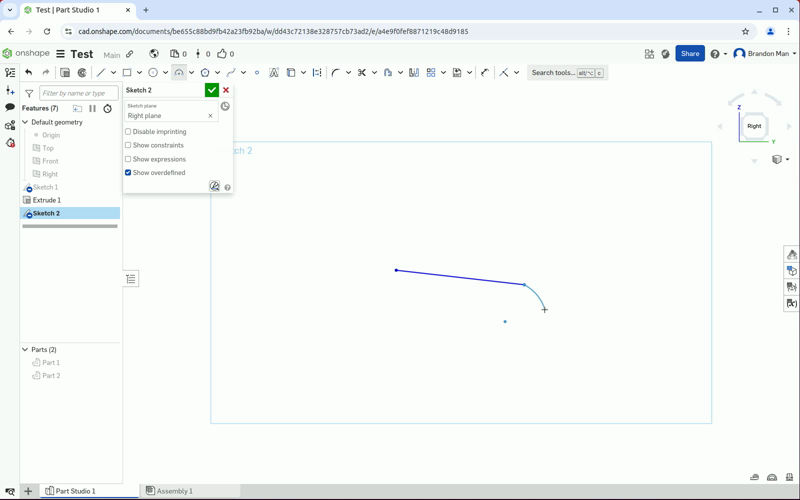
click(544, 309)
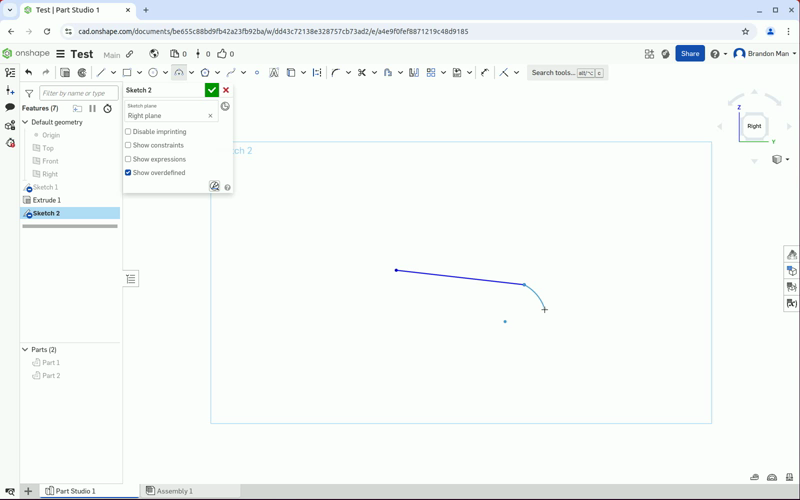
mouse_move(522, 307)
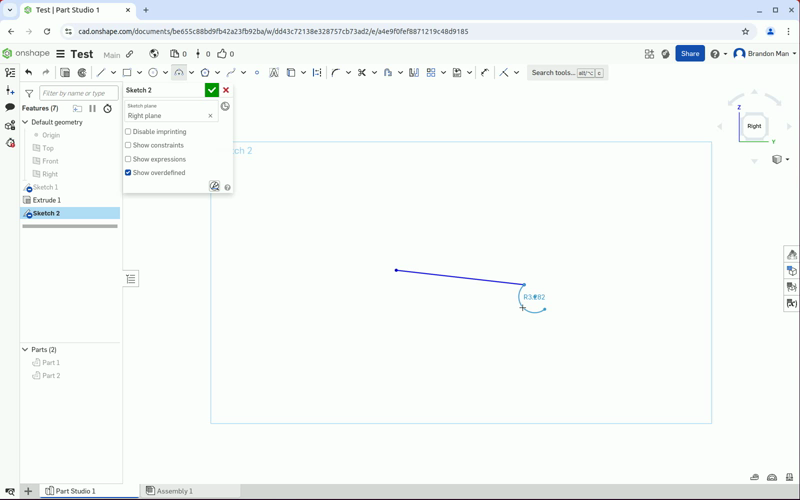
click(522, 307)
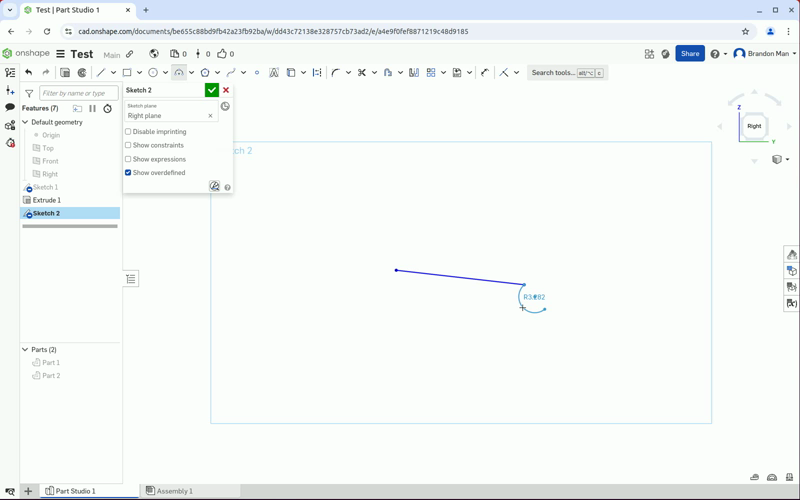
key_up(shift)
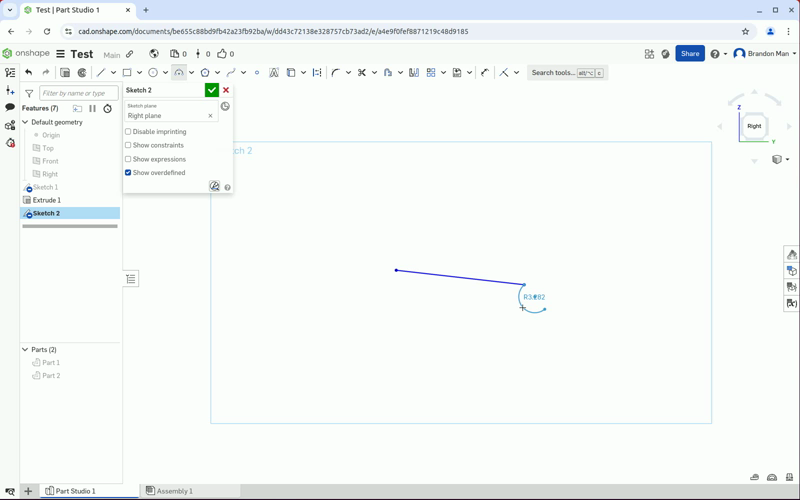
key(esc)
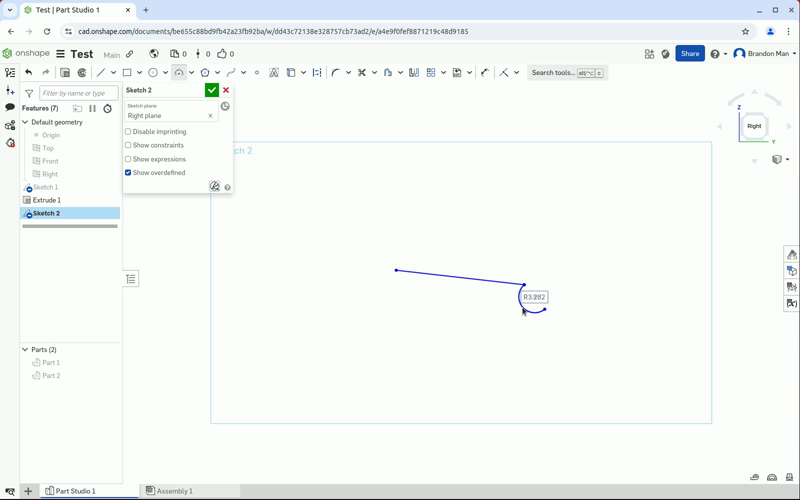
key(l)
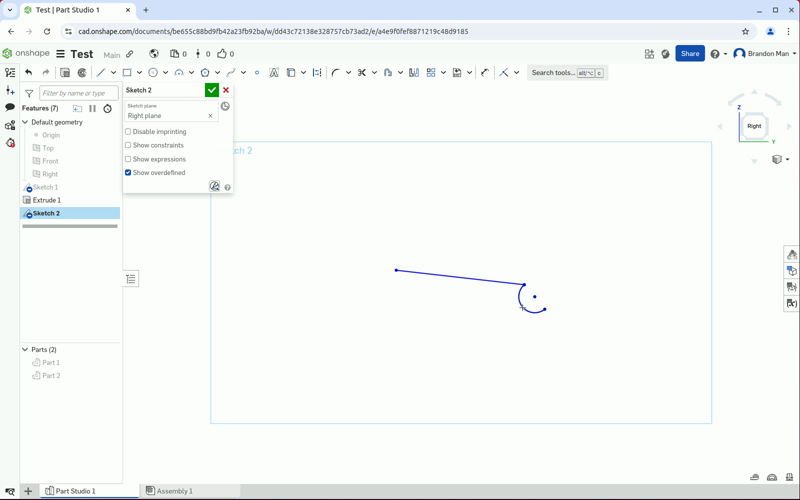
mouse_move(544, 309)
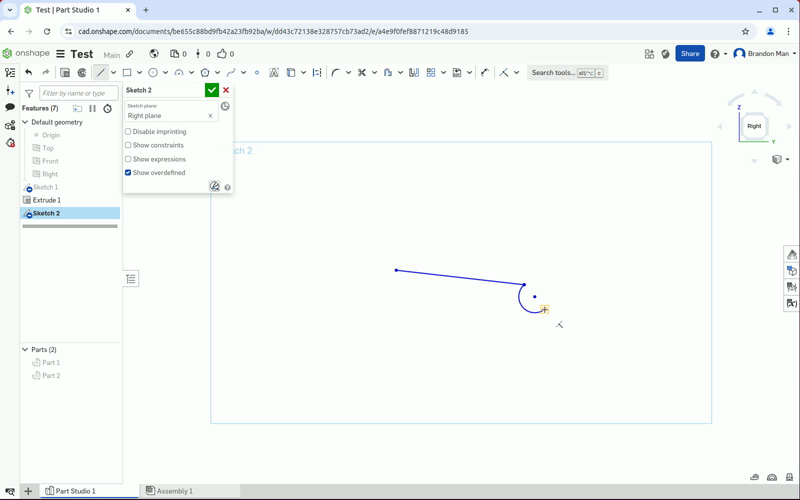
click(544, 309)
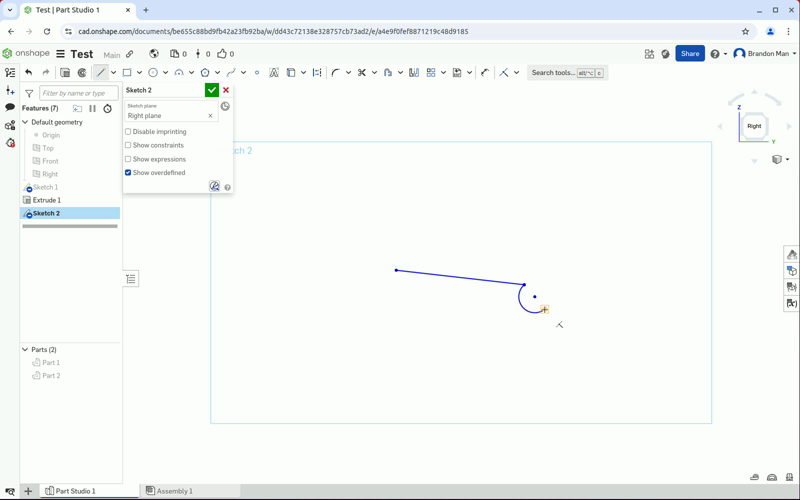
key_down(shift)
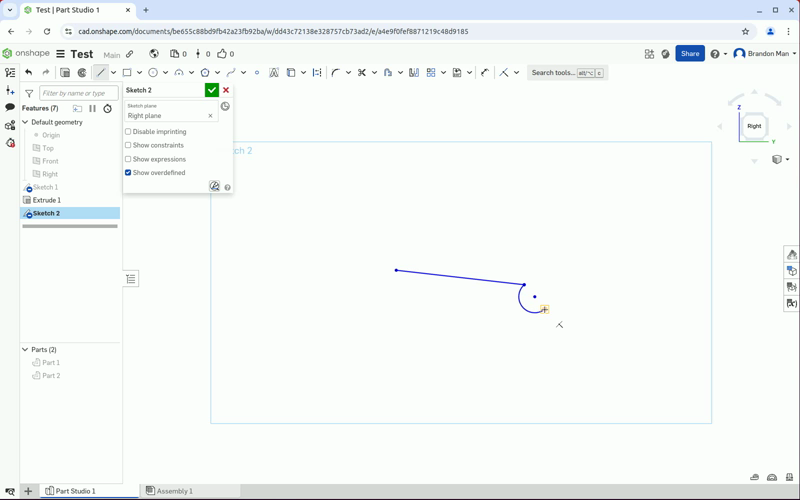
mouse_move(574, 309)
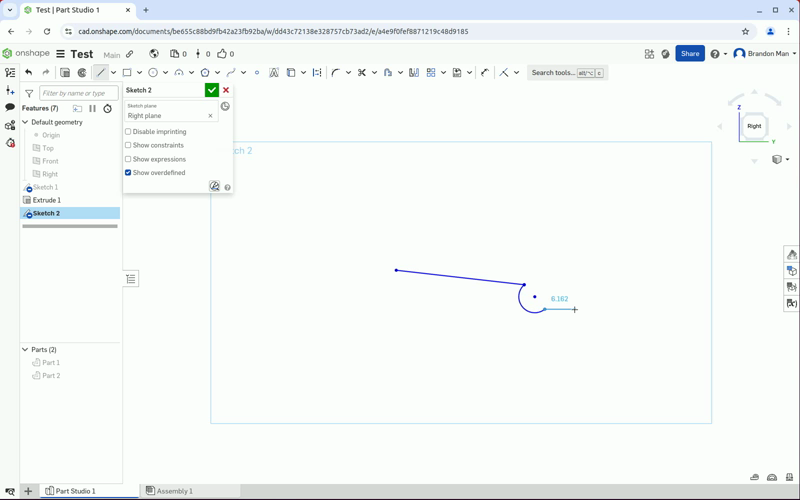
mouse_move(572, 329)
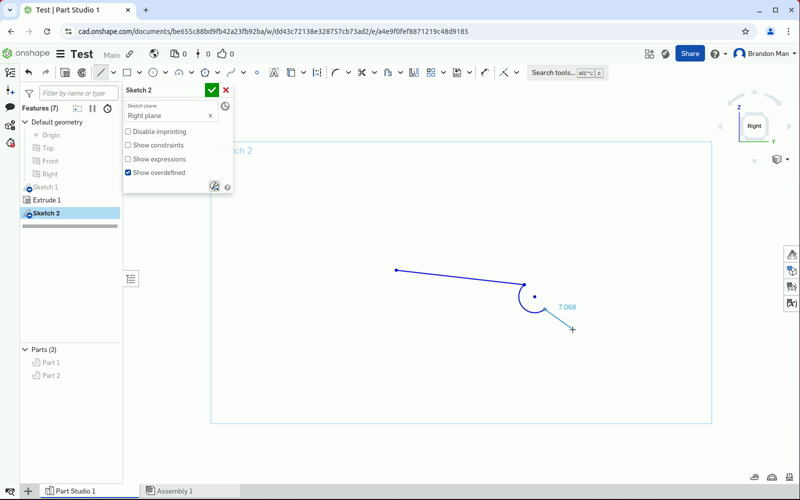
click(572, 329)
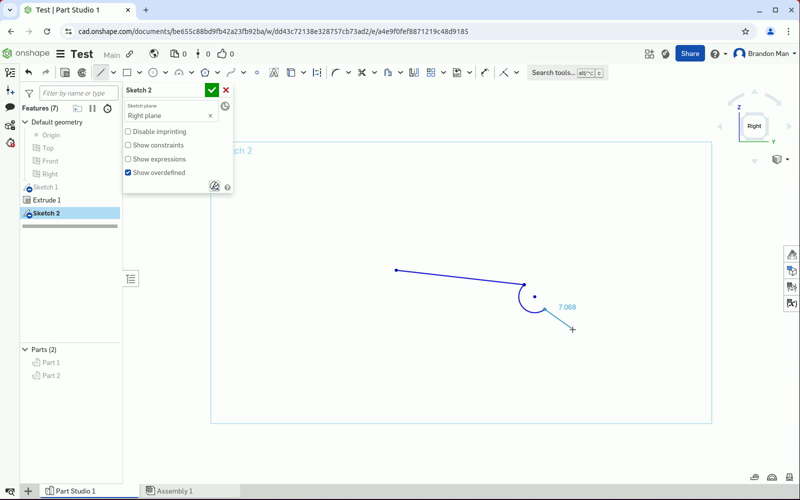
key_up(shift)
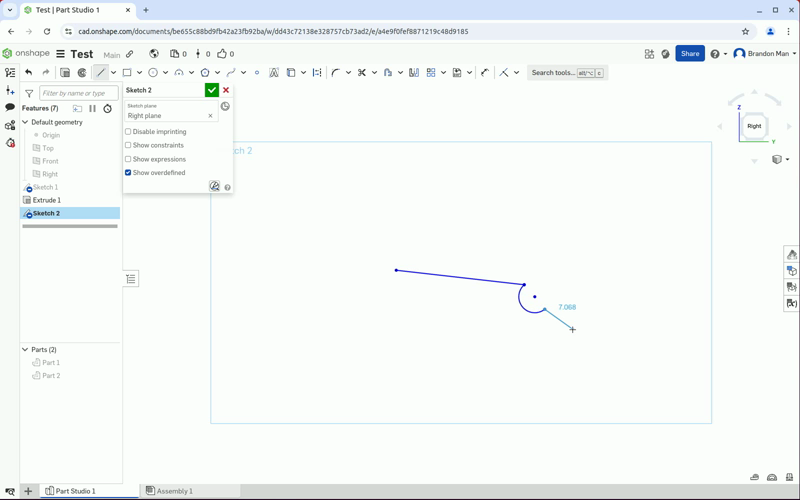
key_down(shift)
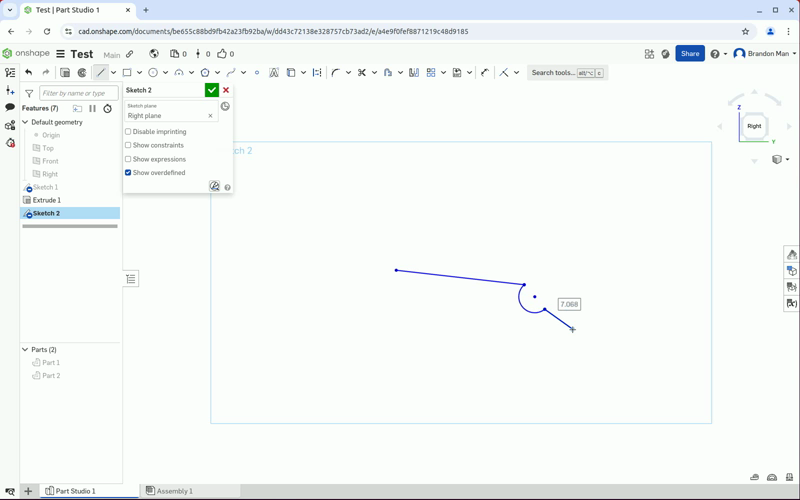
mouse_move(572, 236)
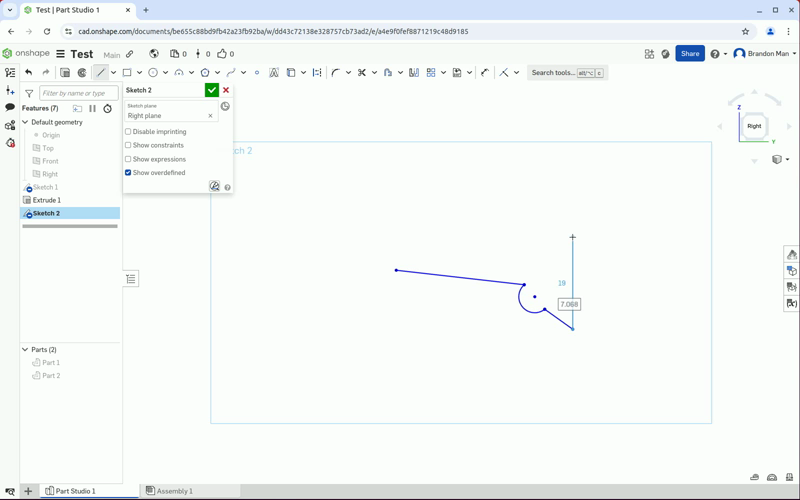
click(572, 236)
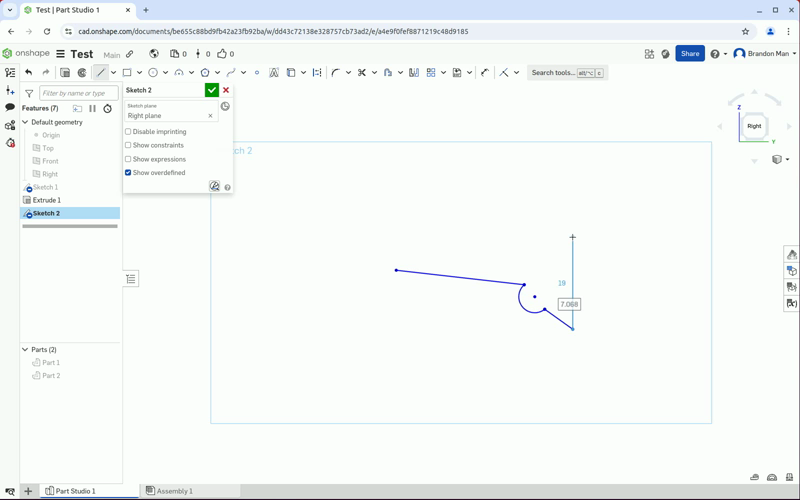
key_up(shift)
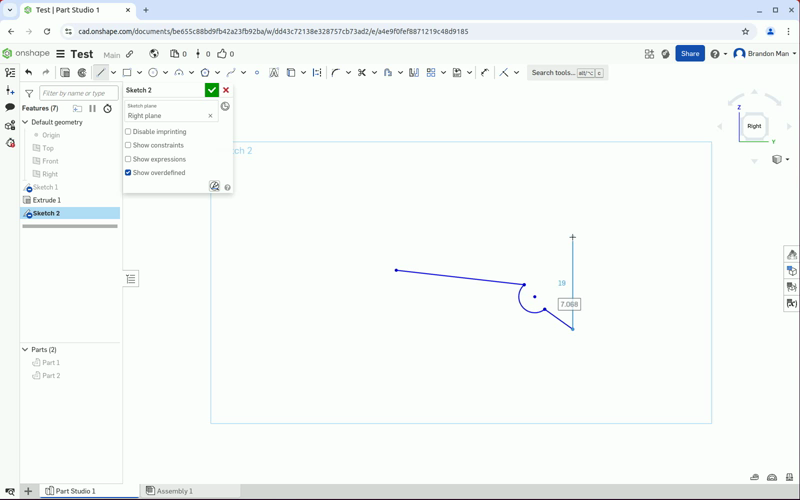
key_down(shift)
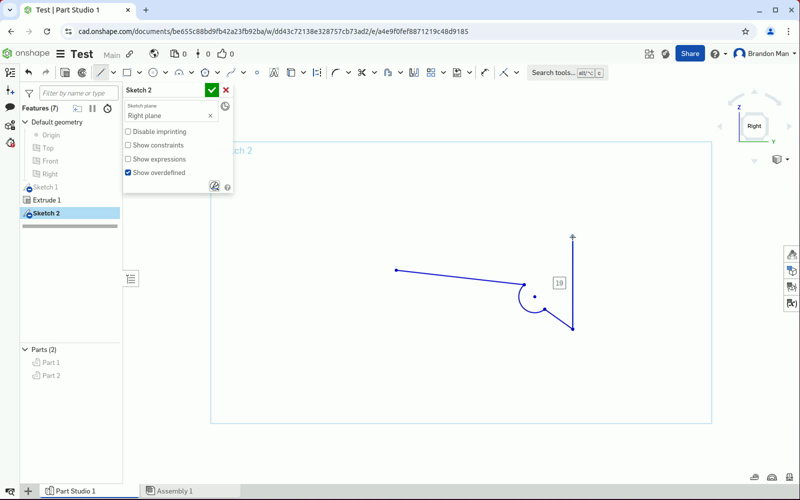
mouse_move(431, 236)
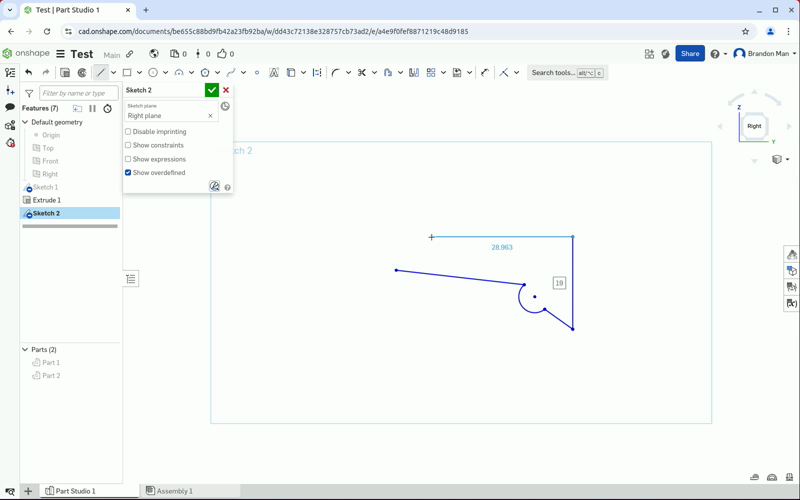
click(431, 236)
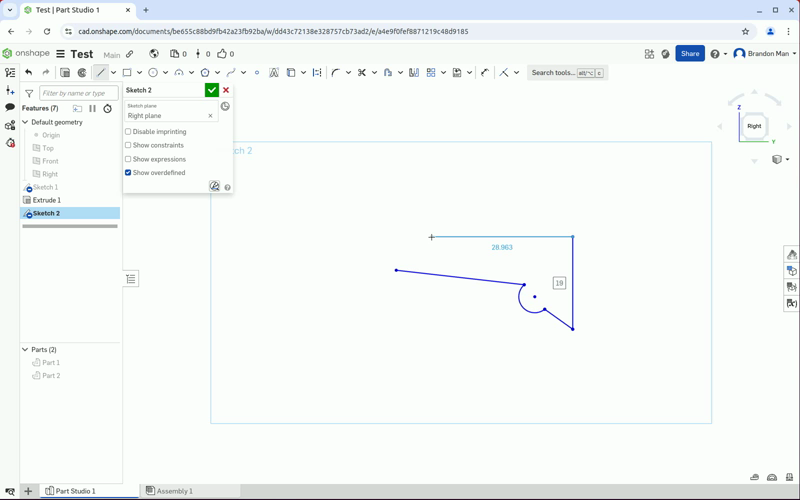
key_up(shift)
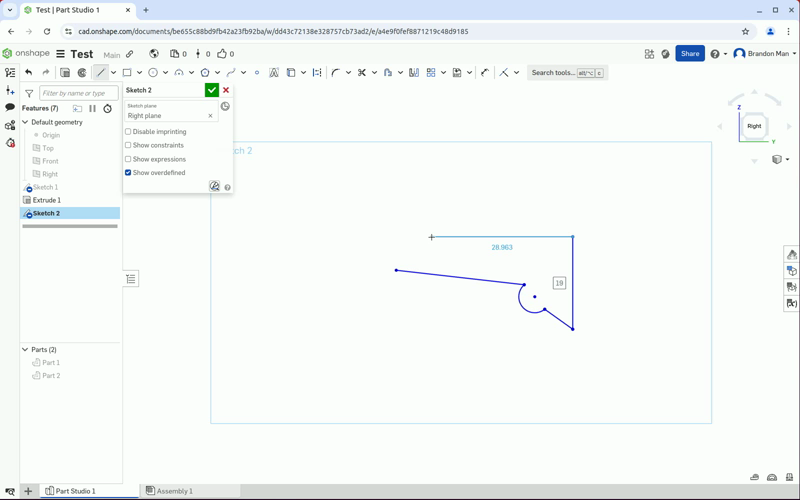
key(esc)
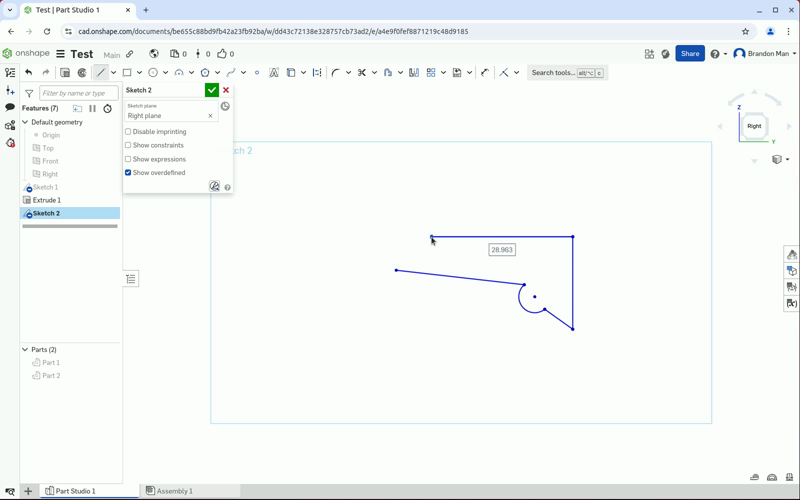
key(a)
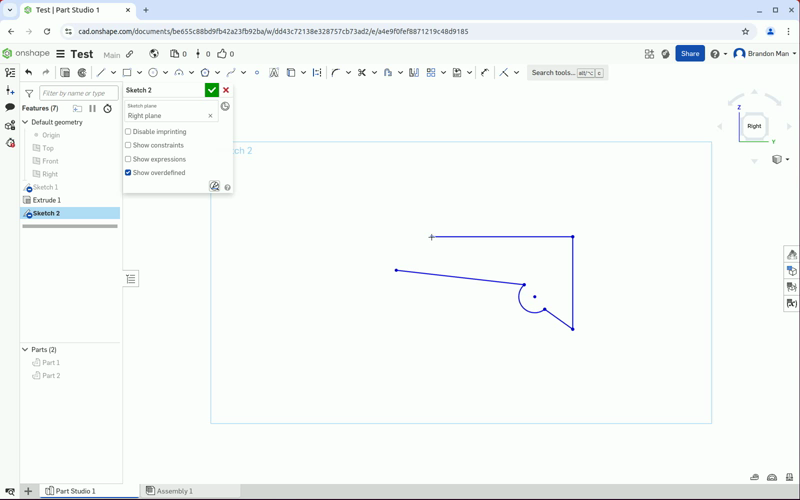
mouse_move(431, 236)
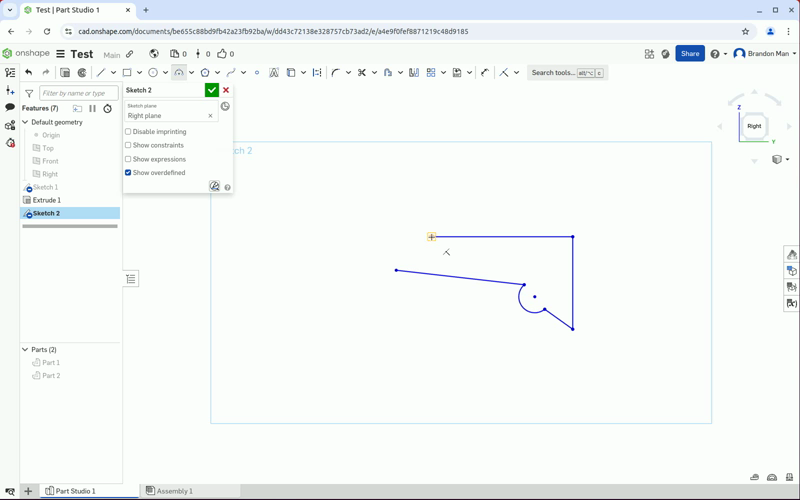
click(431, 236)
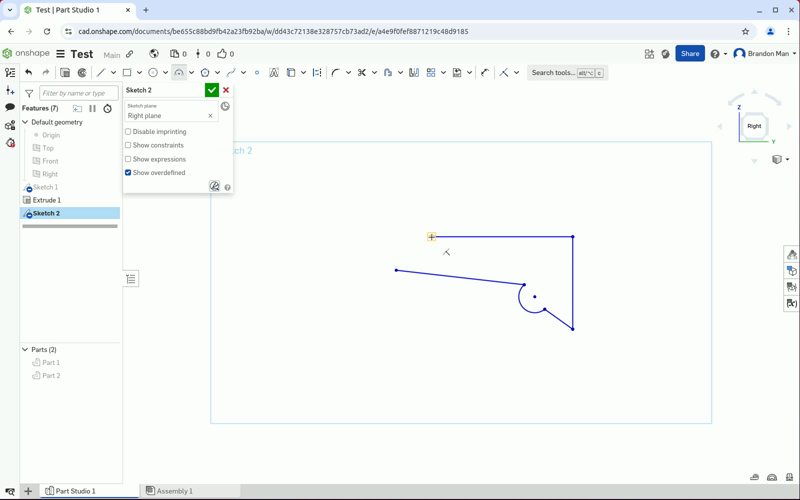
mouse_move(396, 270)
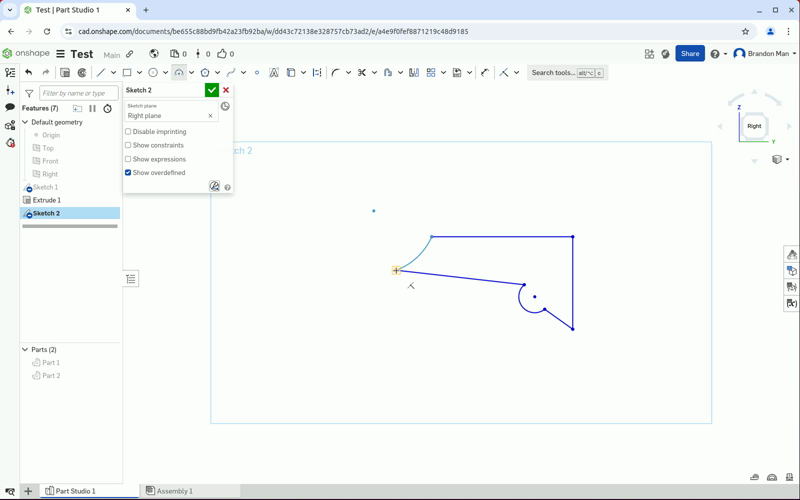
click(396, 270)
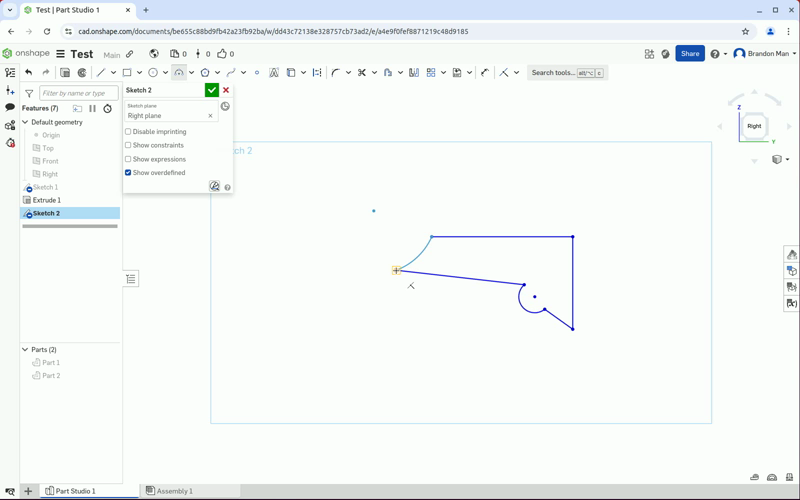
key_down(shift)
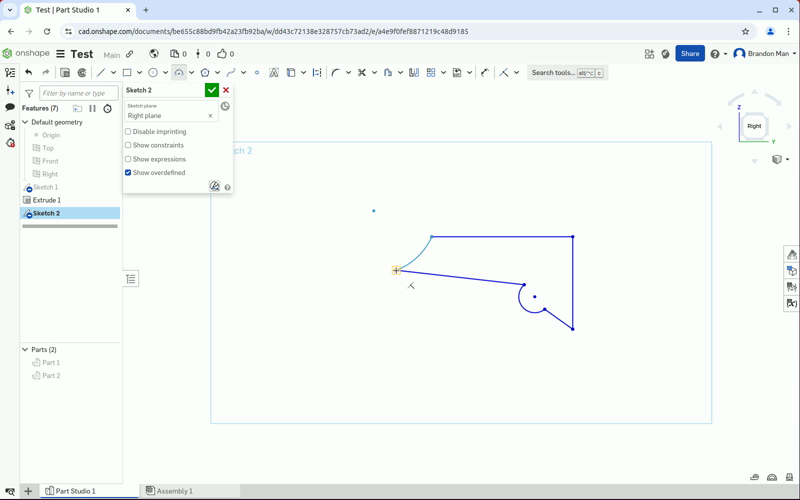
mouse_move(396, 235)
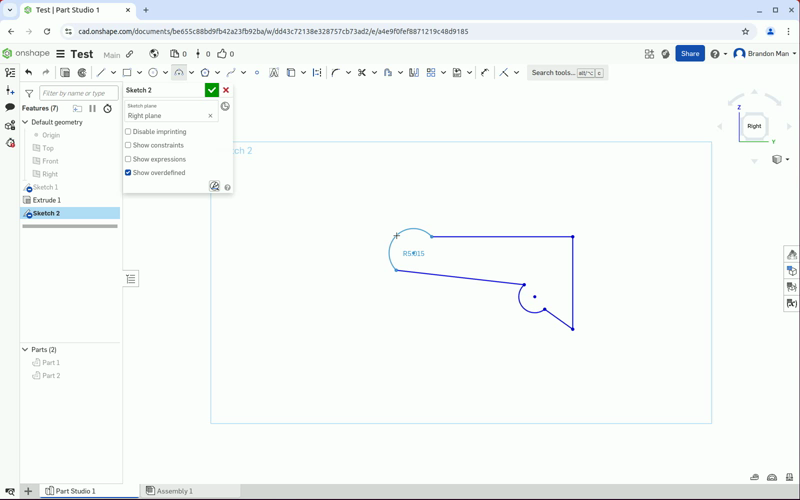
click(396, 235)
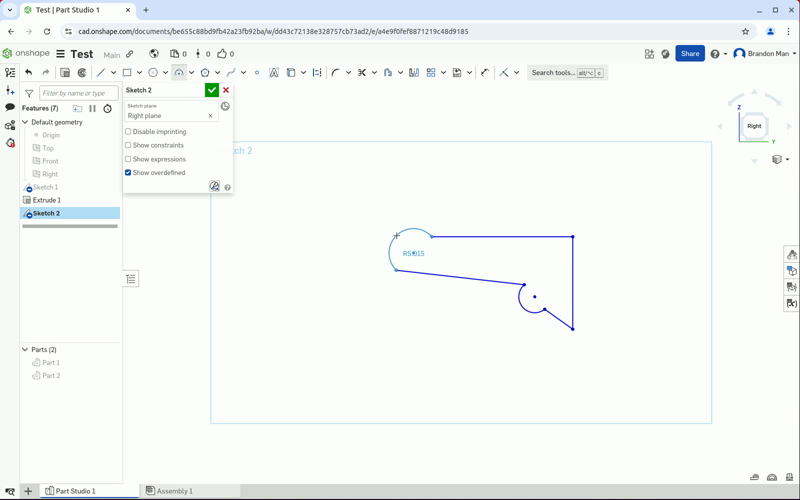
key_up(shift)
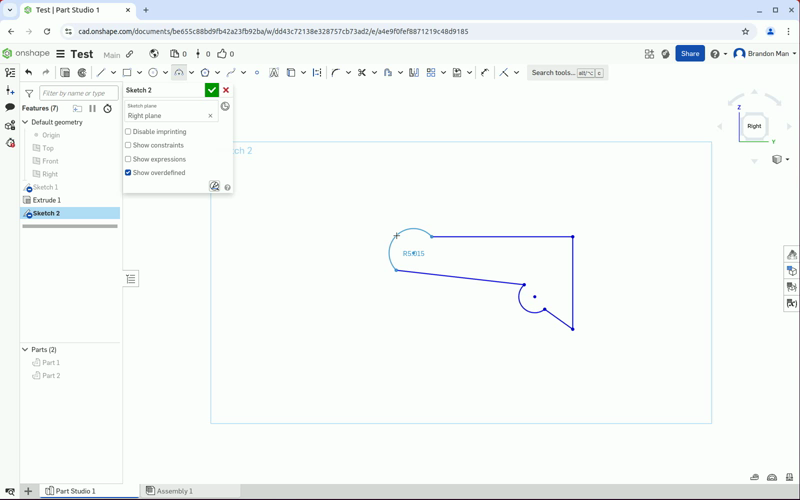
key(esc)
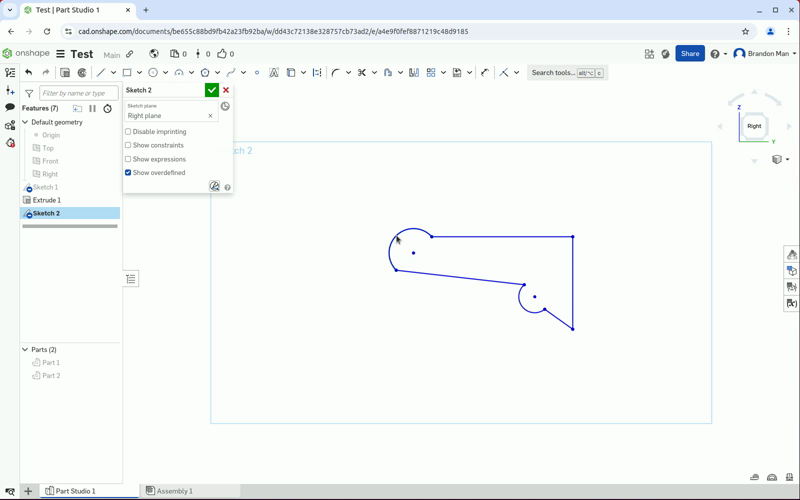
mouse_move(542, 266)
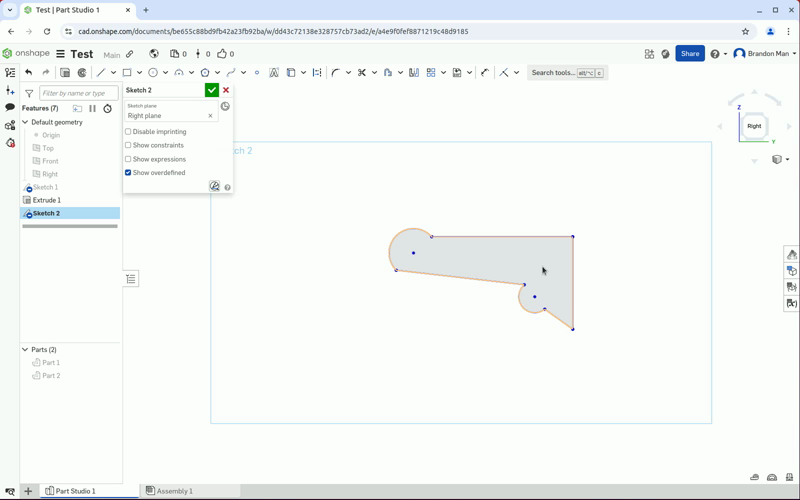
click(542, 266)
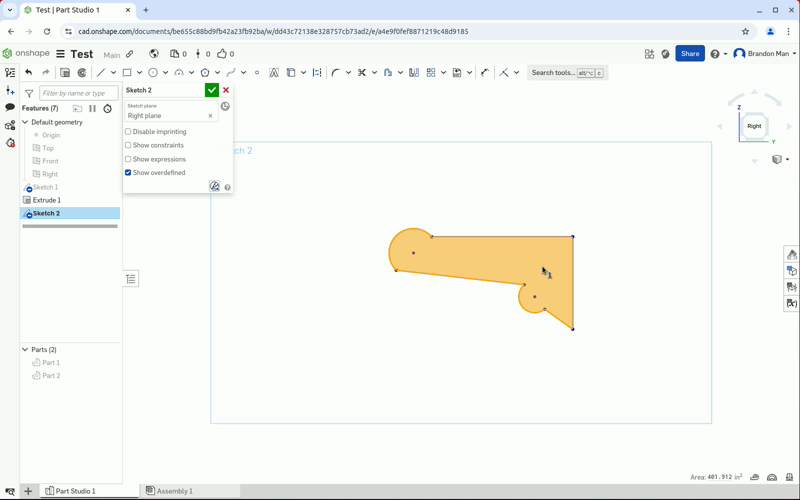
mouse_move(73, 352)
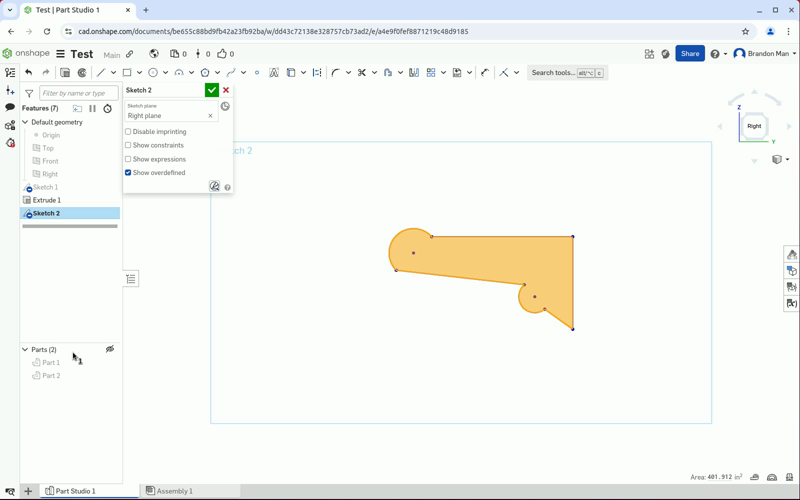
key(shift+y)
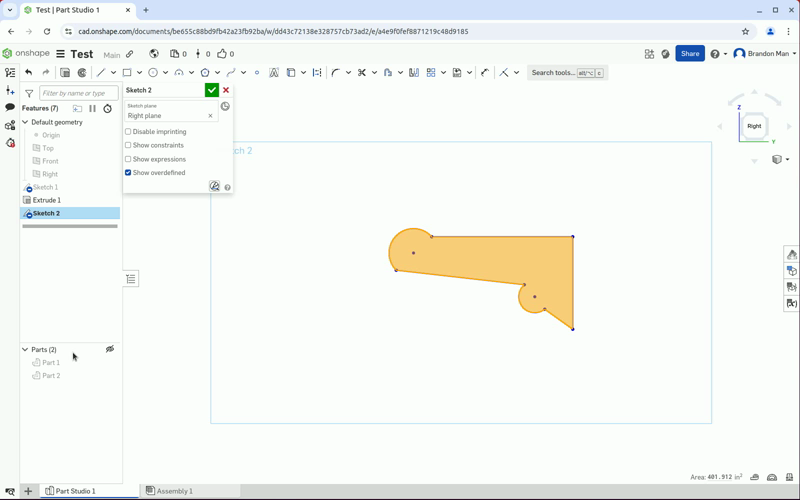
key(shift+e)
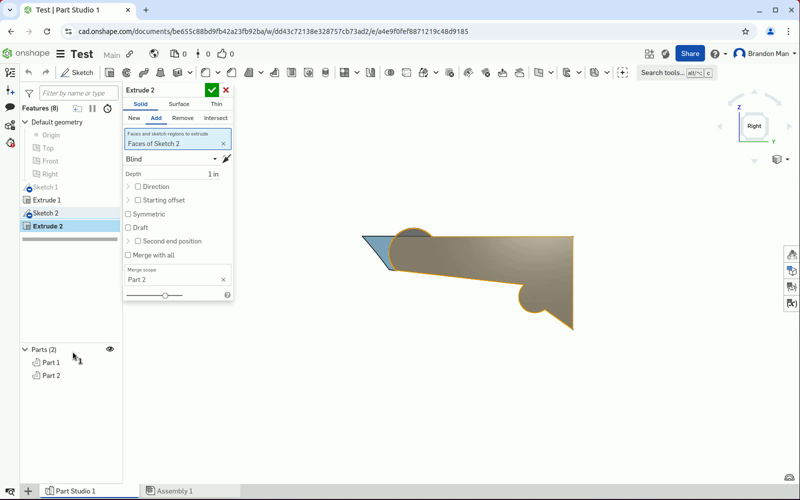
mouse_move(143, 106)
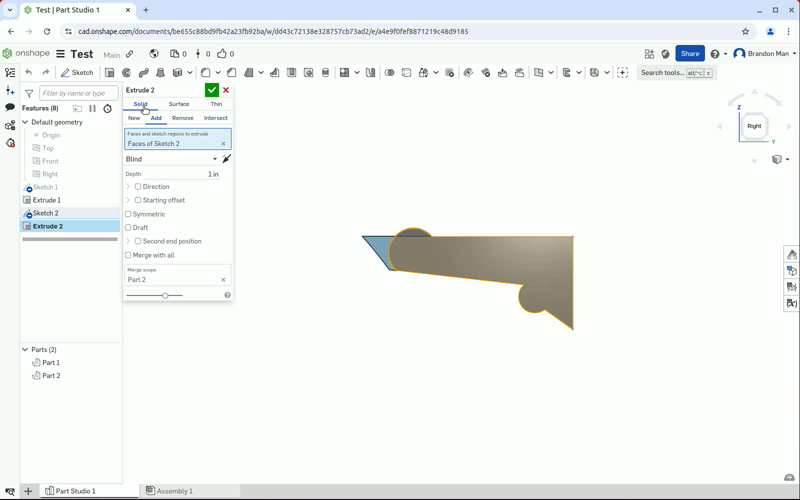
click(143, 106)
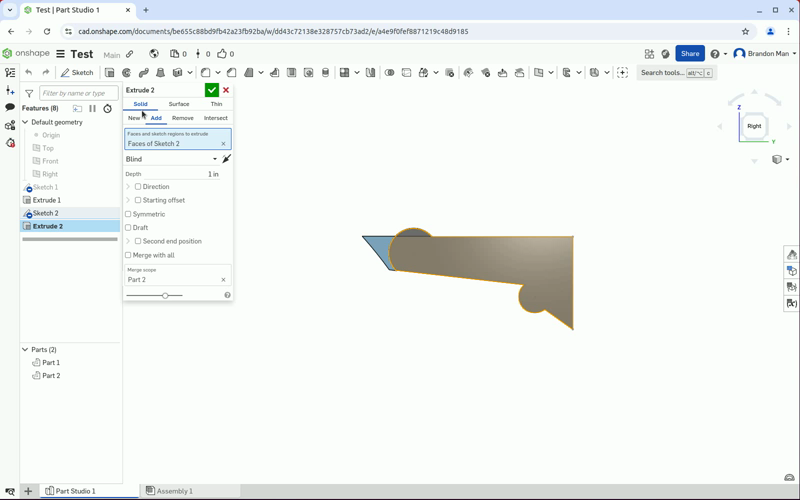
mouse_move(137, 120)
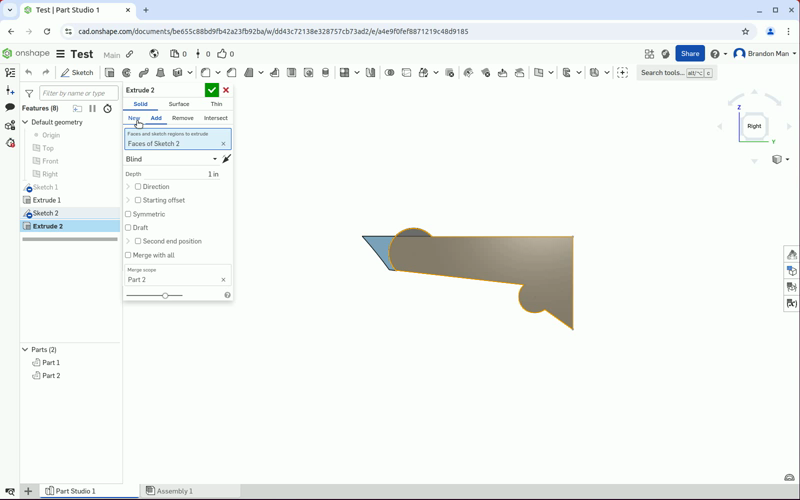
click(137, 120)
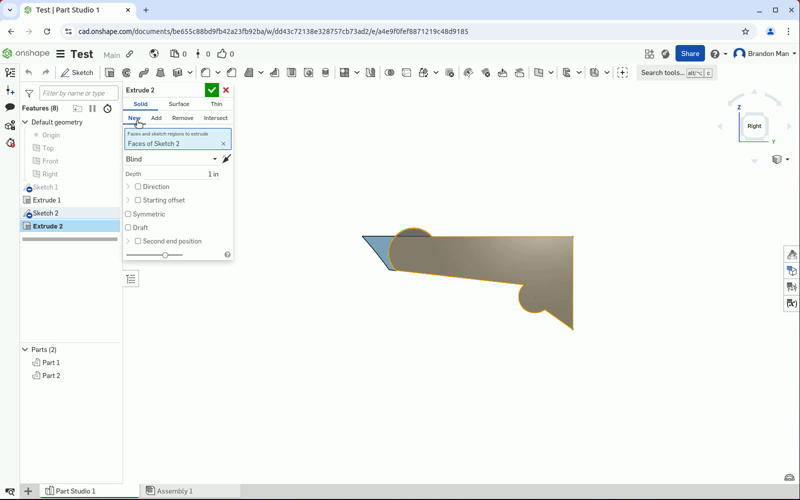
key(tab, 4)
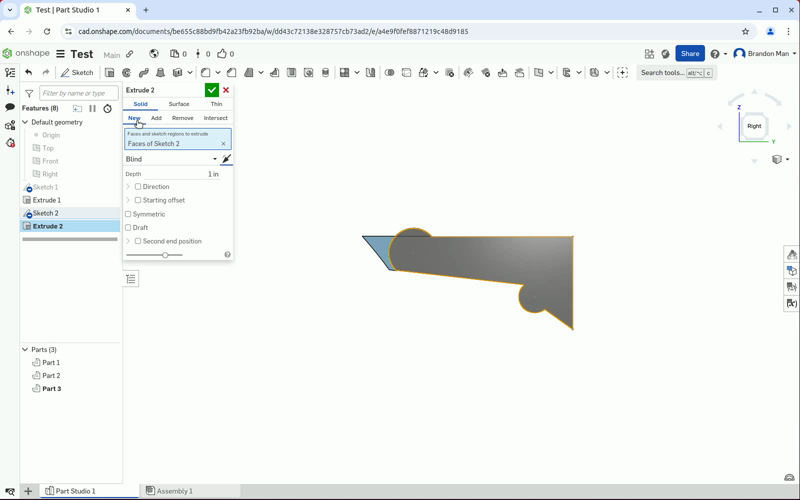
text(2.407)
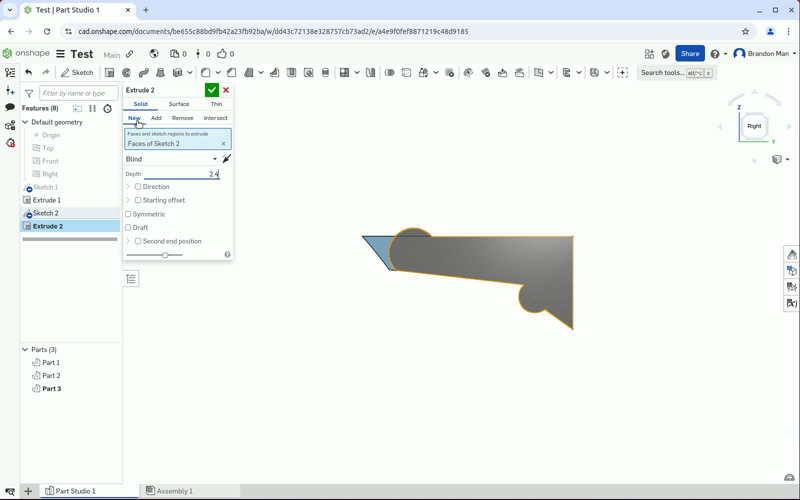
key(enter)
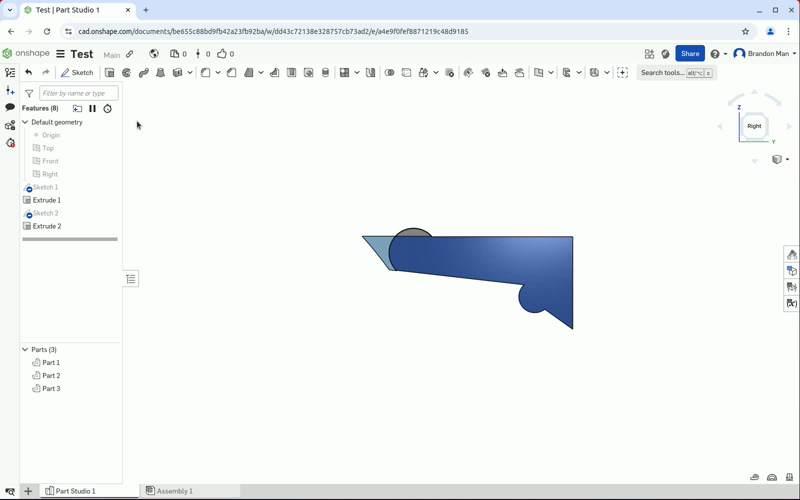
key(shift+h)
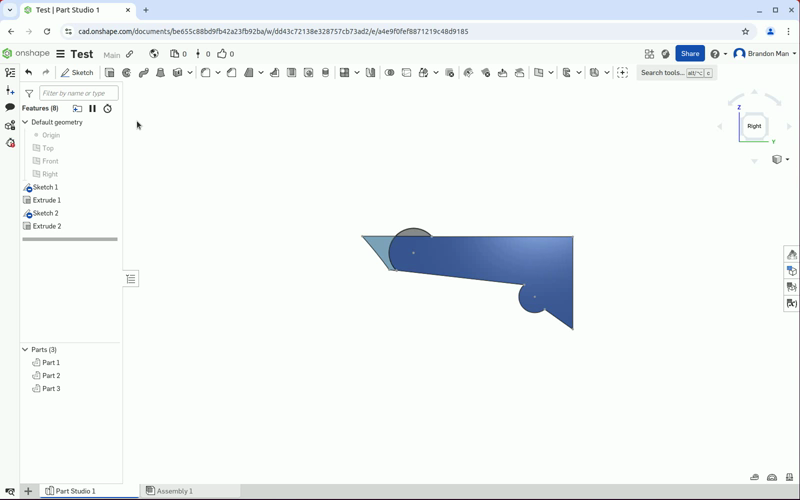
key(shift+h)
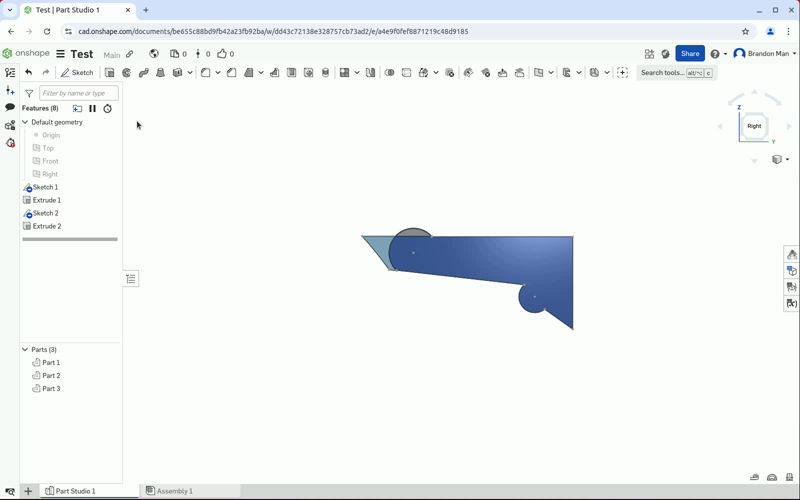
key(shift+7)
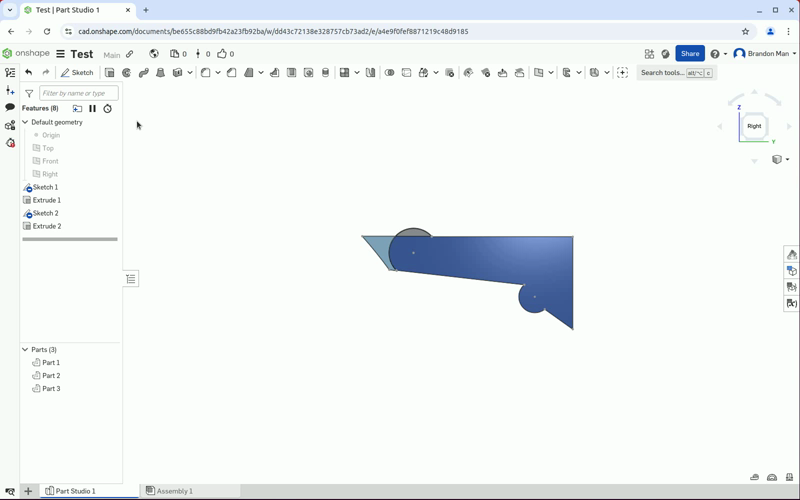
key(right, 2)
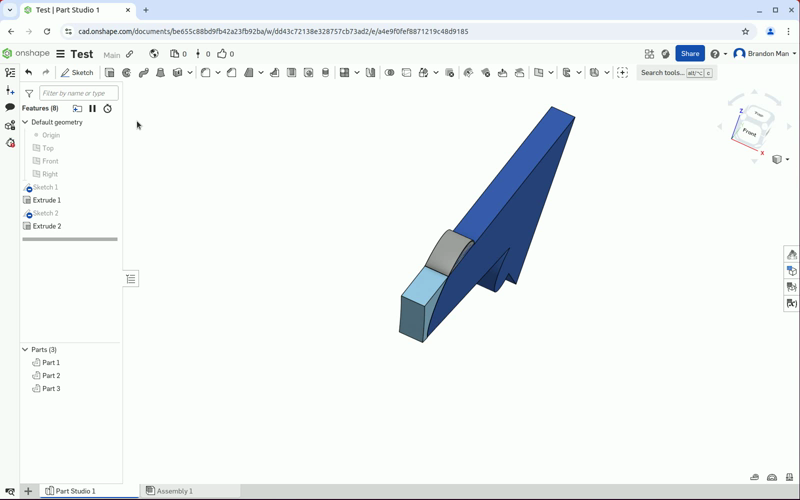
key(down, 2)
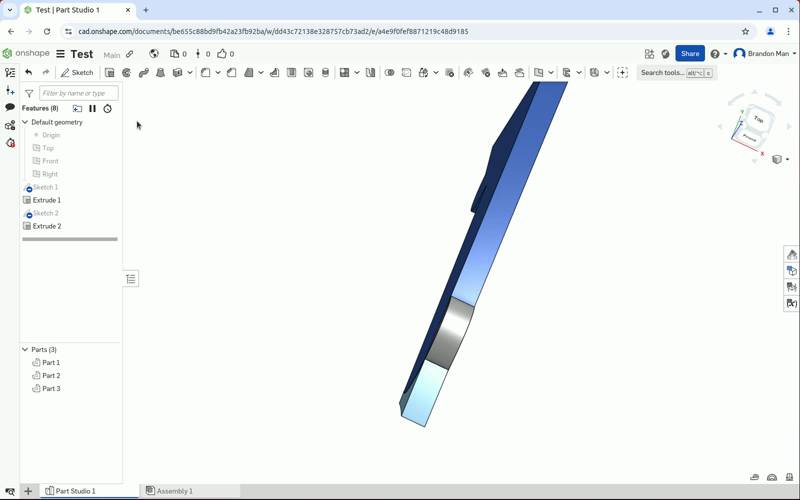
key(up, 2)
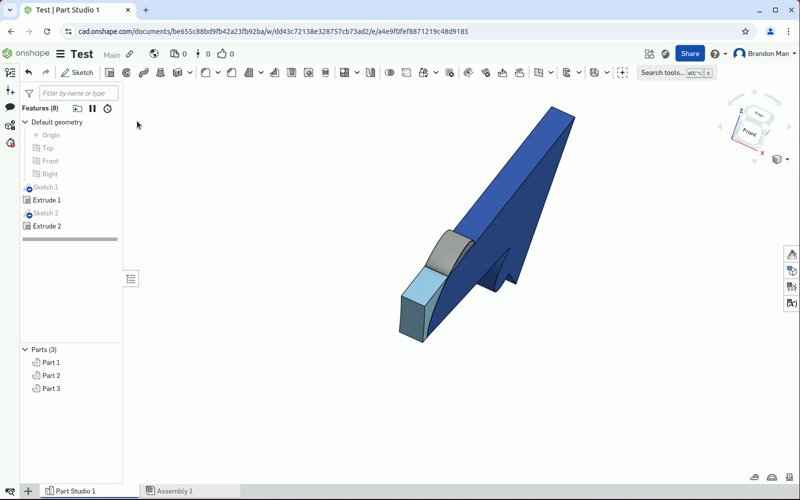
key(left, 2)
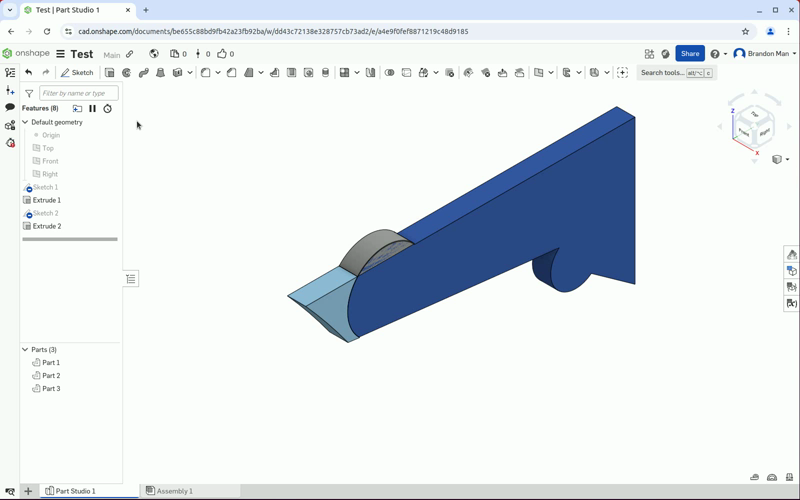
mouse_move(73, 189)
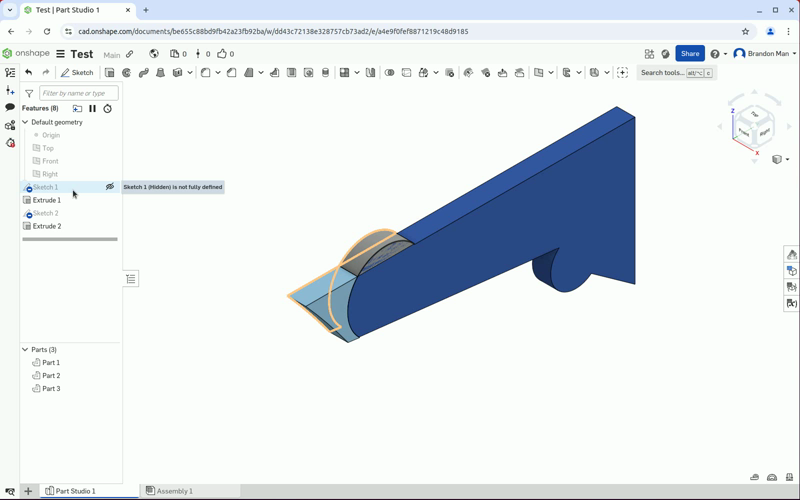
click(73, 189)